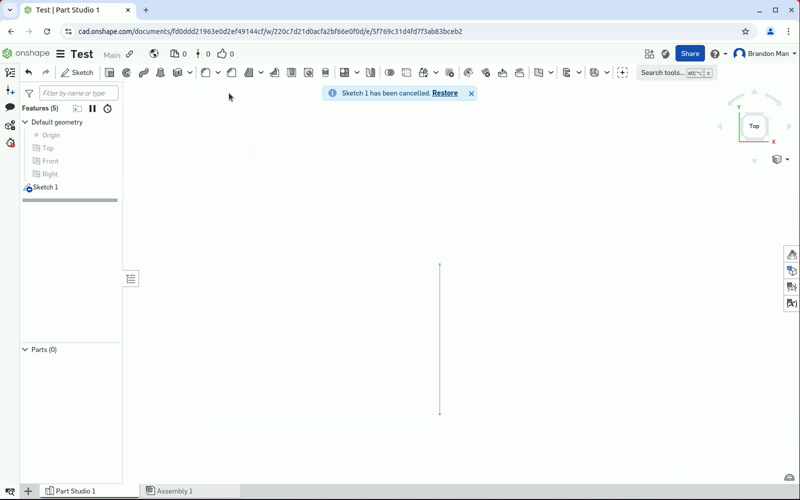
key(shift+h)
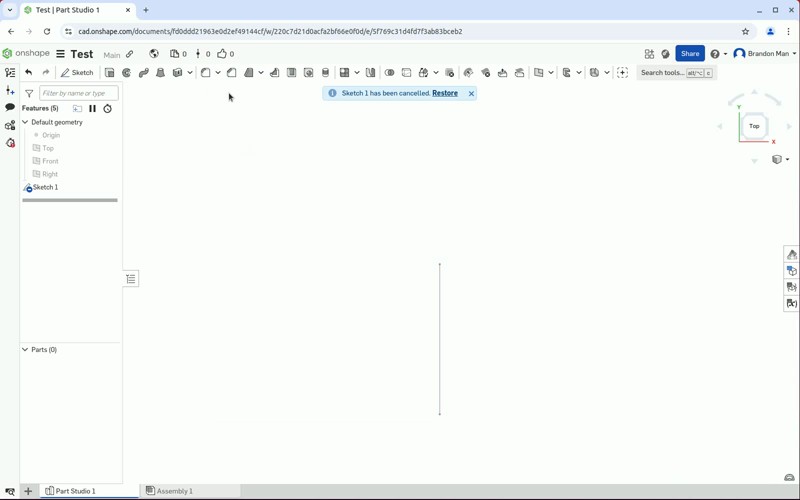
key(shift+s)
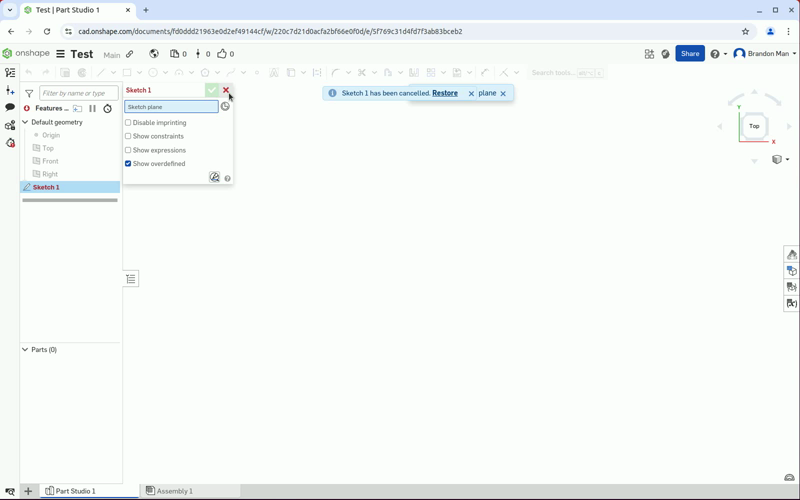
mouse_move(73, 150)
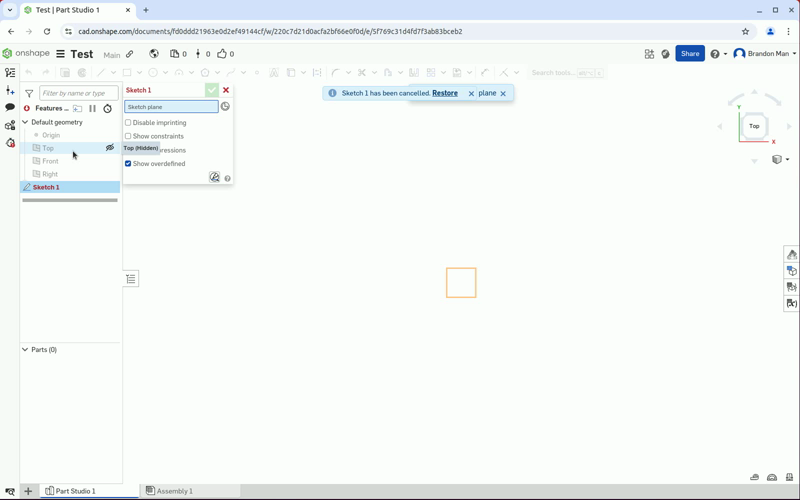
click(73, 150)
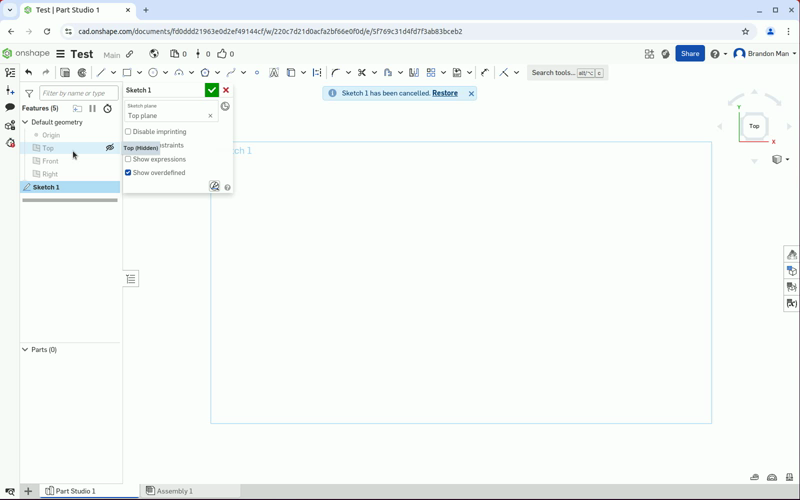
mouse_move(73, 352)
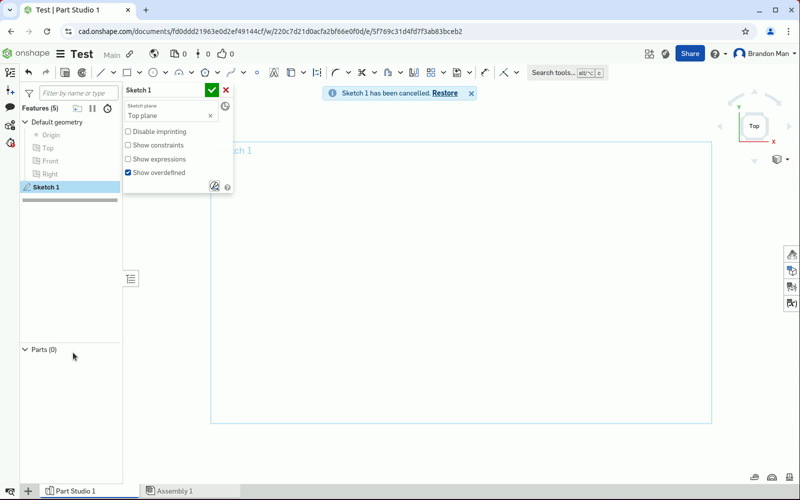
key(y)
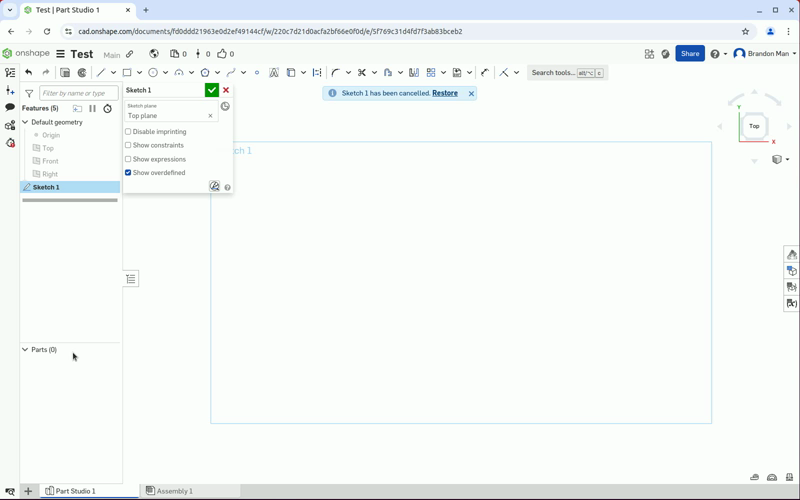
key(l)
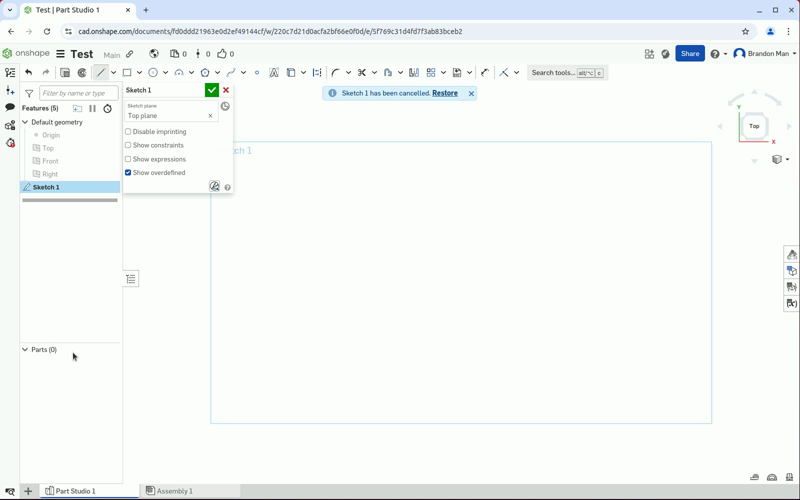
key_down(shift)
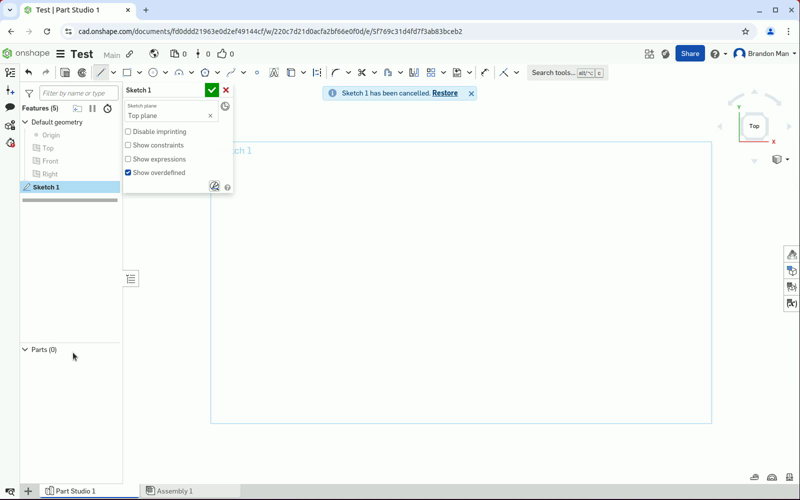
mouse_move(355, 380)
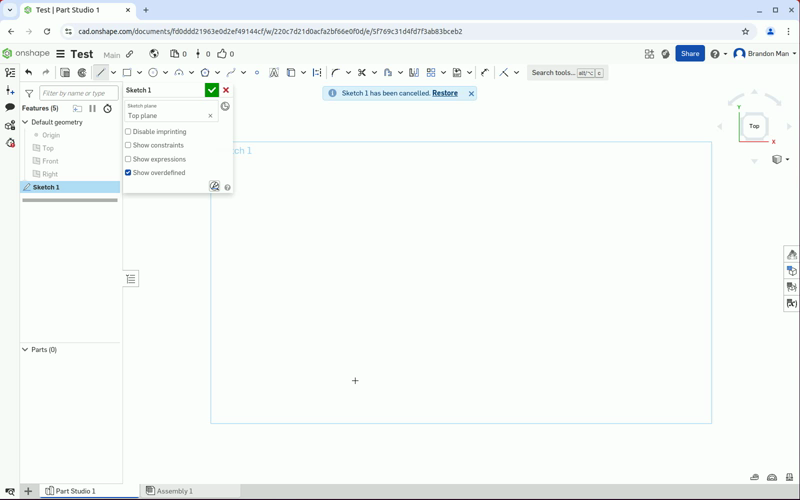
click(355, 380)
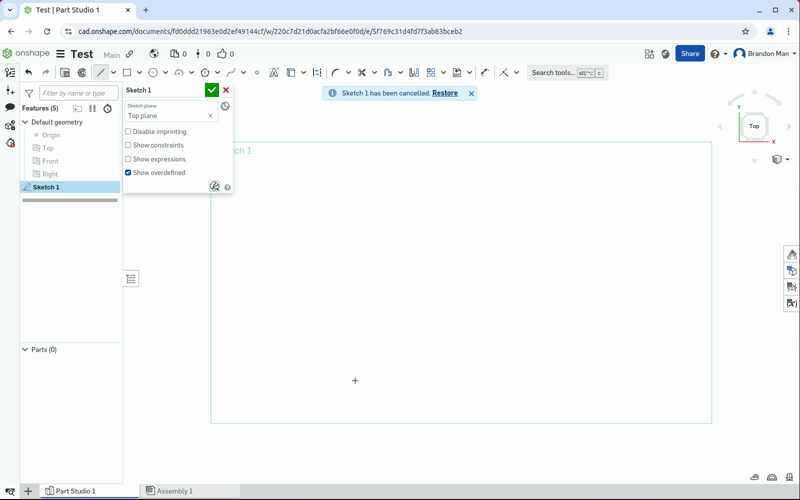
key_up(shift)
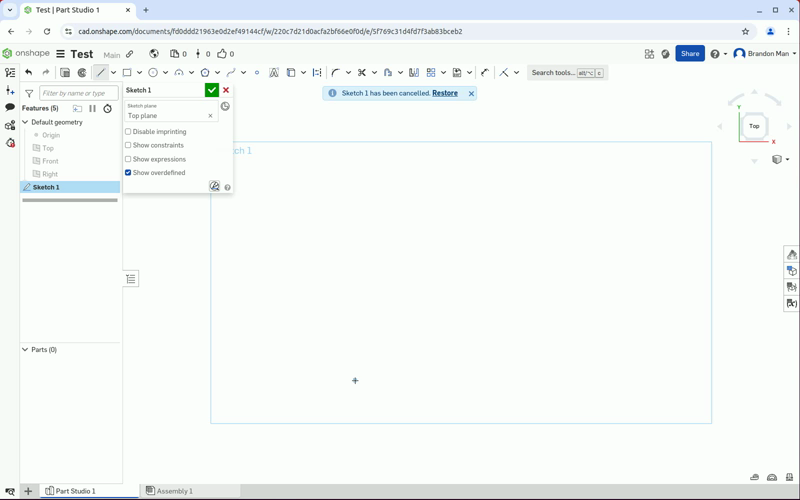
key_down(shift)
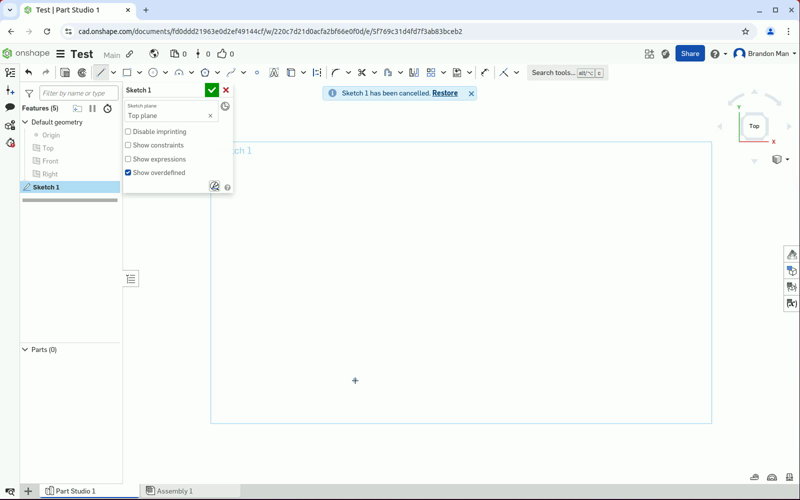
mouse_move(564, 380)
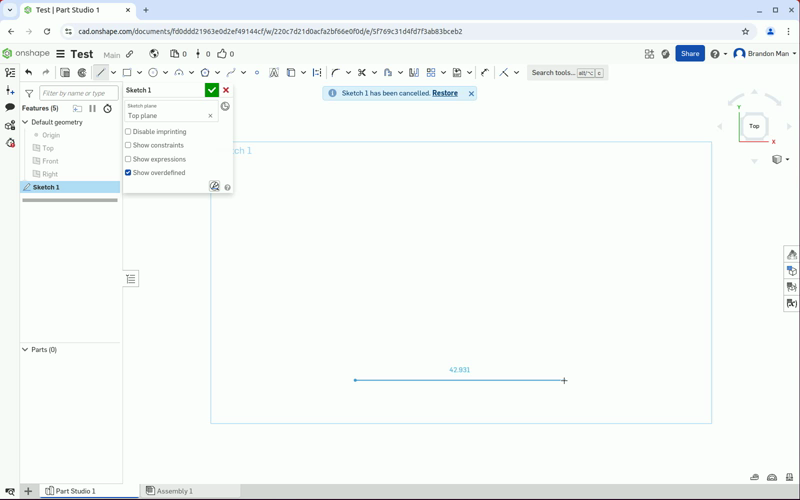
click(564, 380)
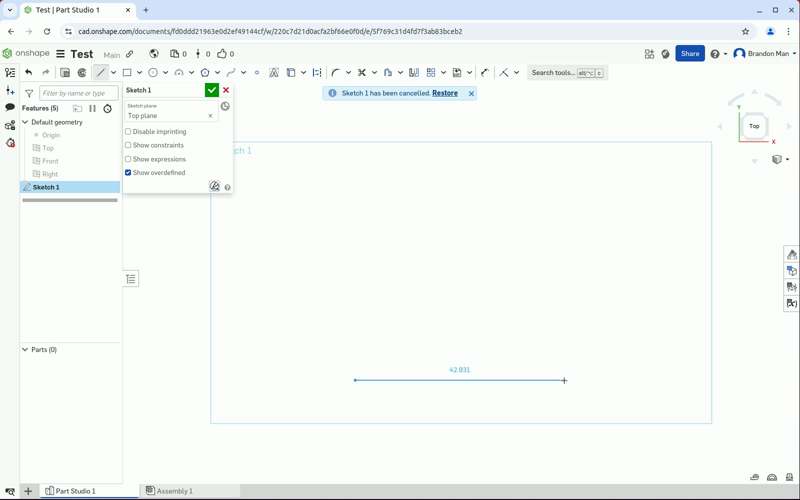
key_up(shift)
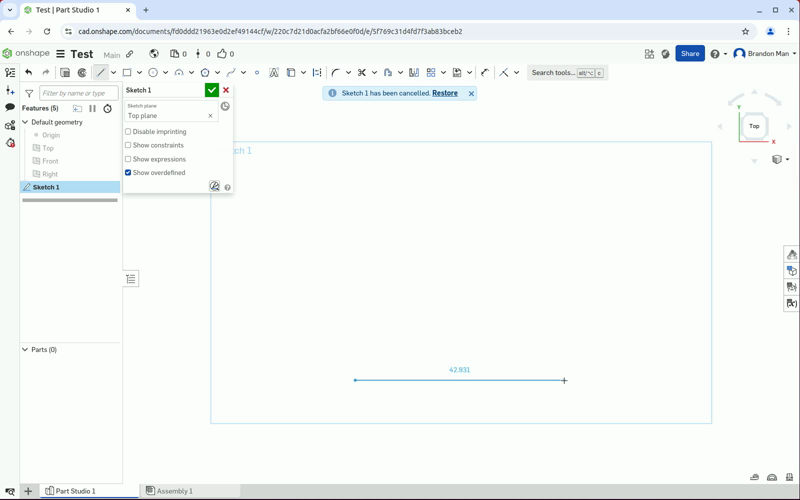
key_down(shift)
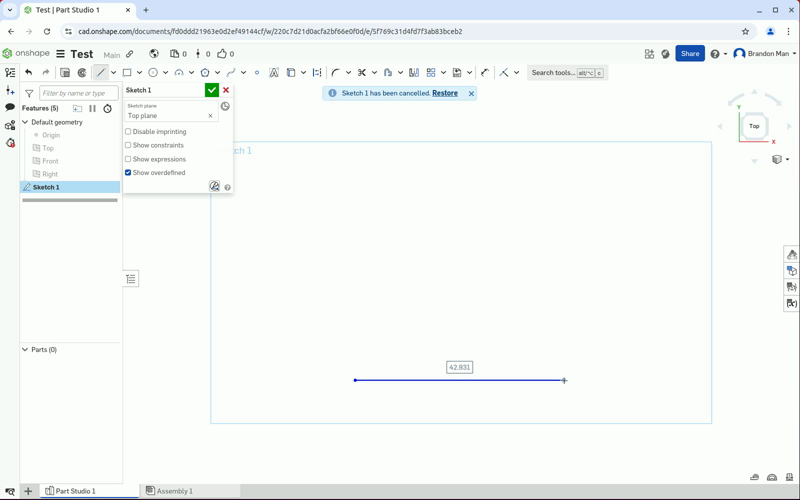
mouse_move(564, 186)
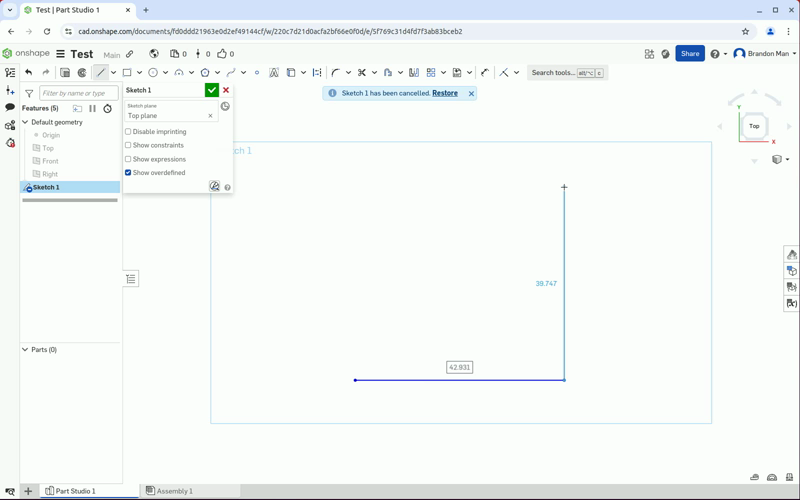
click(564, 186)
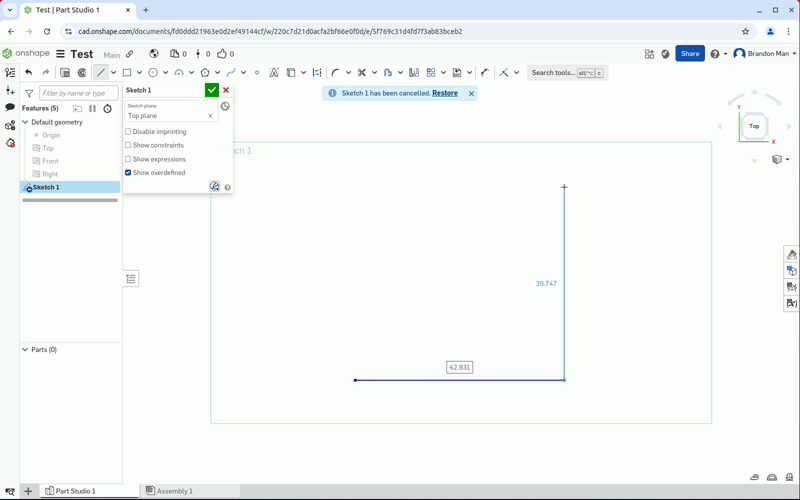
key_up(shift)
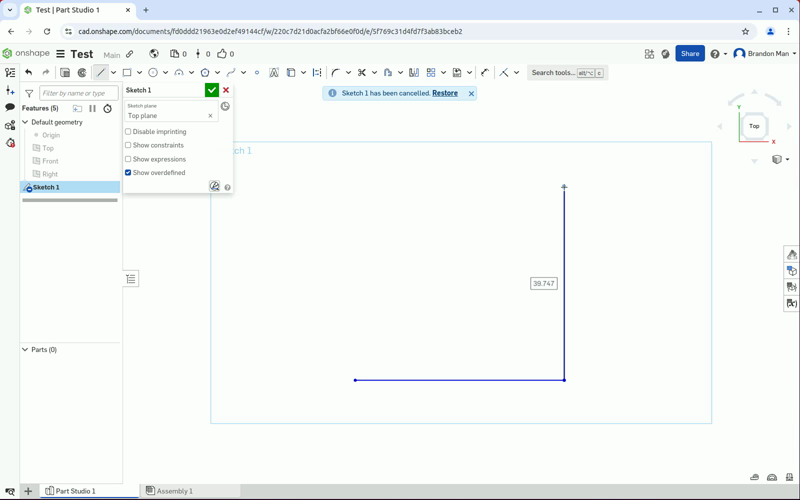
key_down(shift)
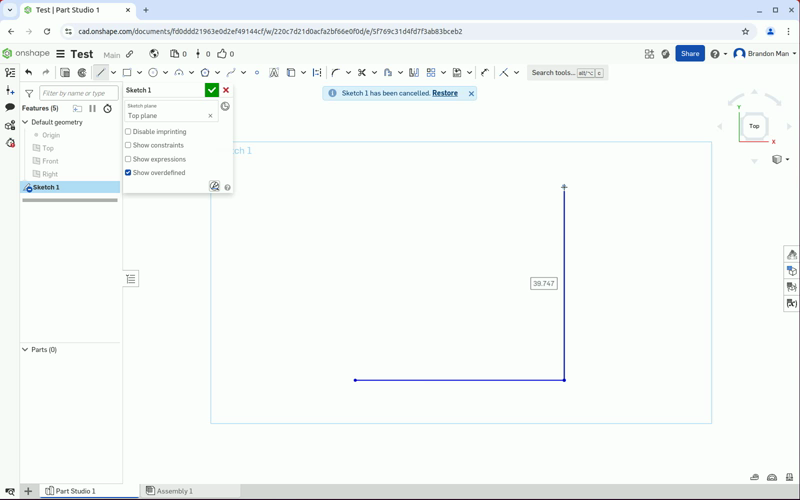
mouse_move(355, 186)
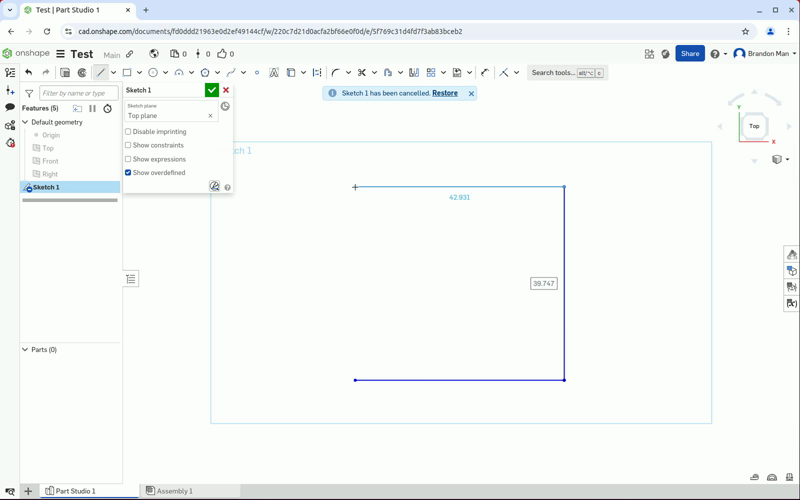
click(355, 186)
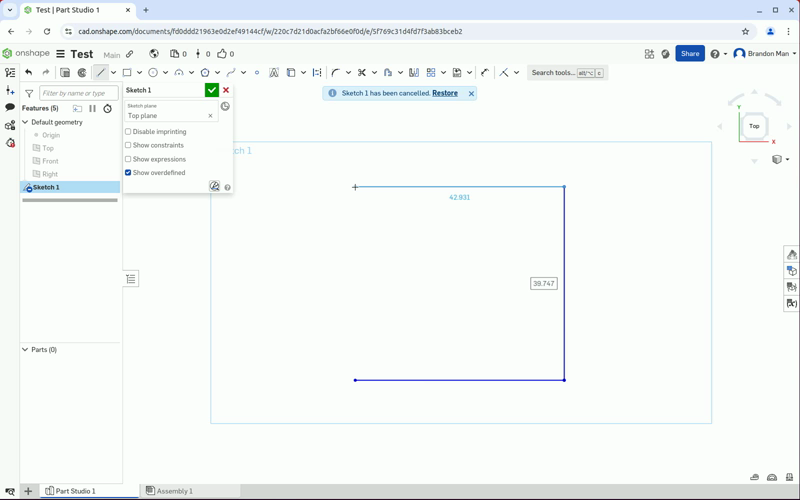
key_up(shift)
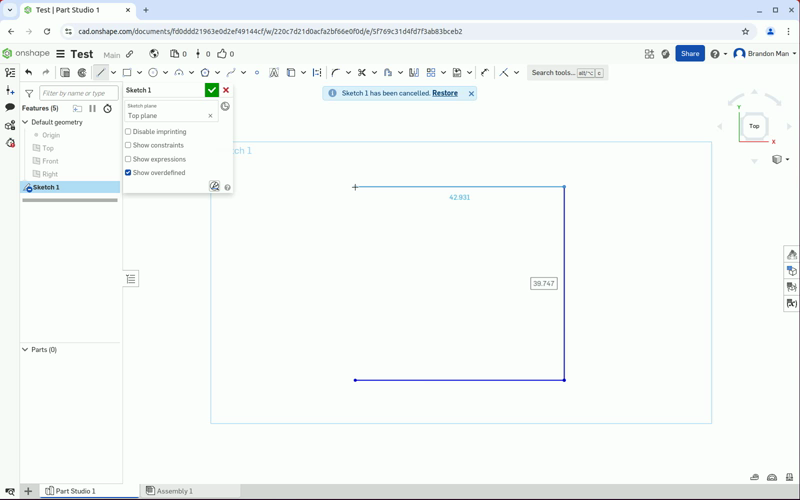
key_down(shift)
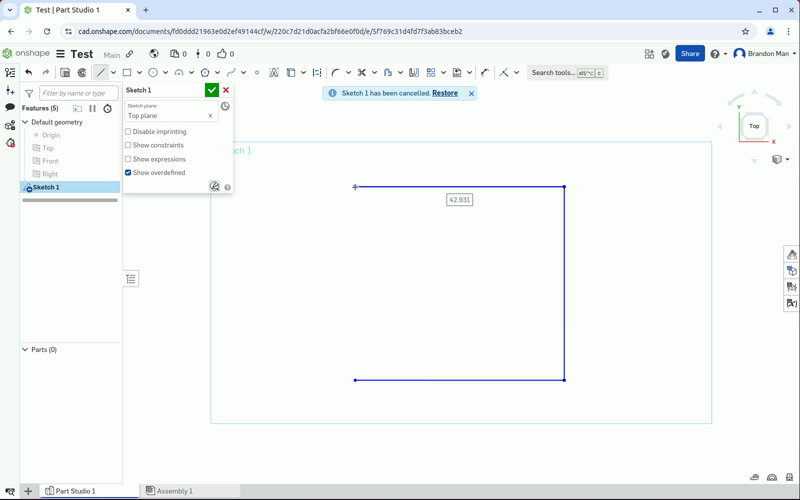
mouse_move(355, 380)
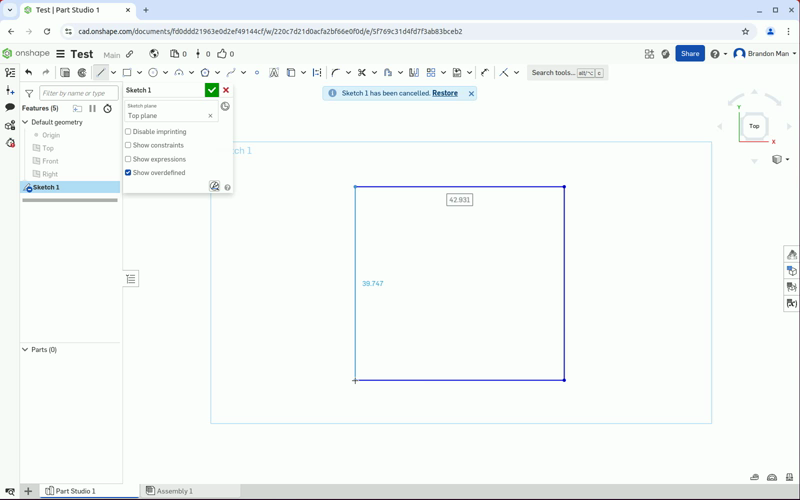
key_up(shift)
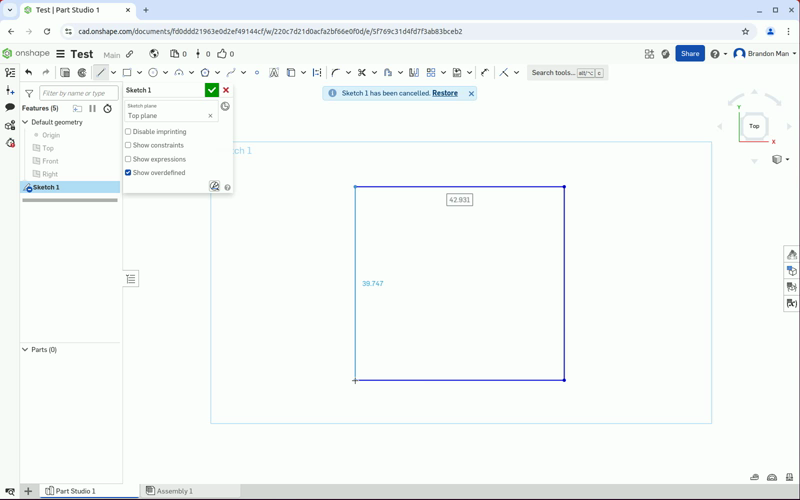
click(355, 380)
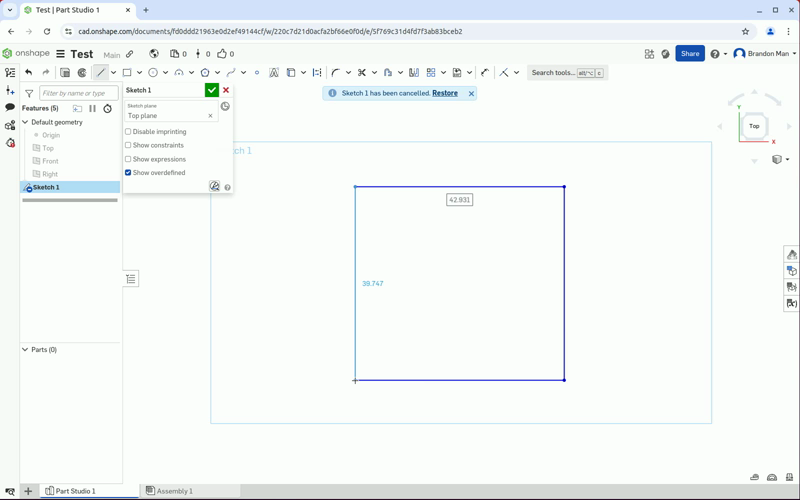
key(esc)
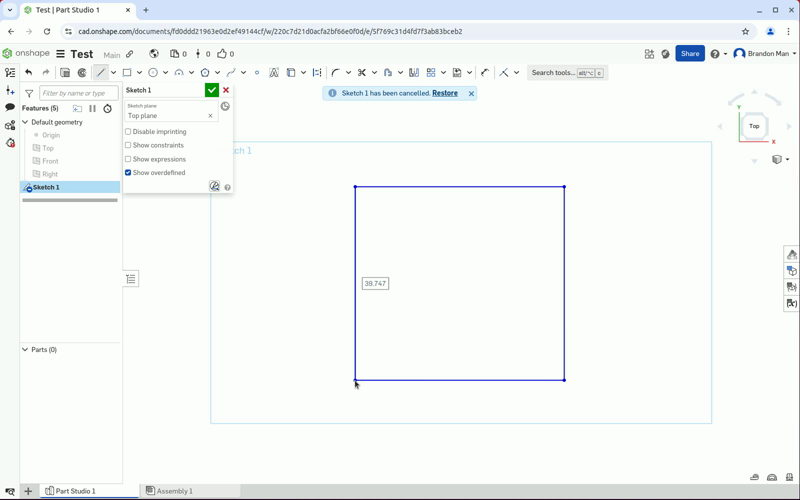
mouse_move(465, 229)
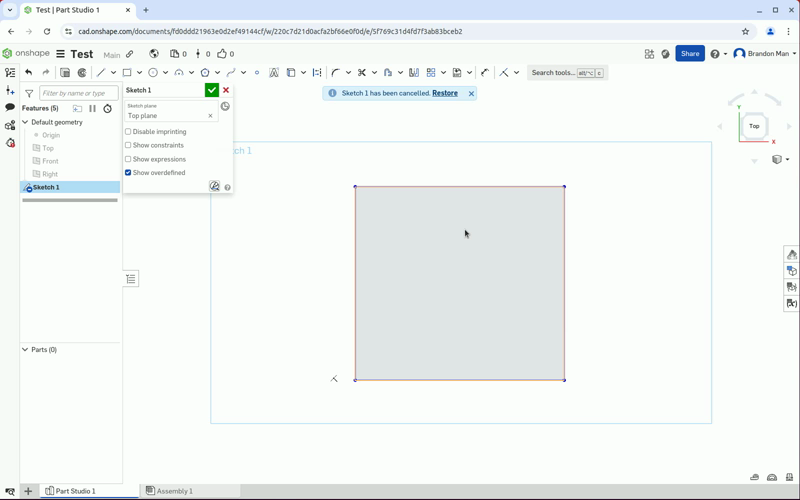
click(465, 229)
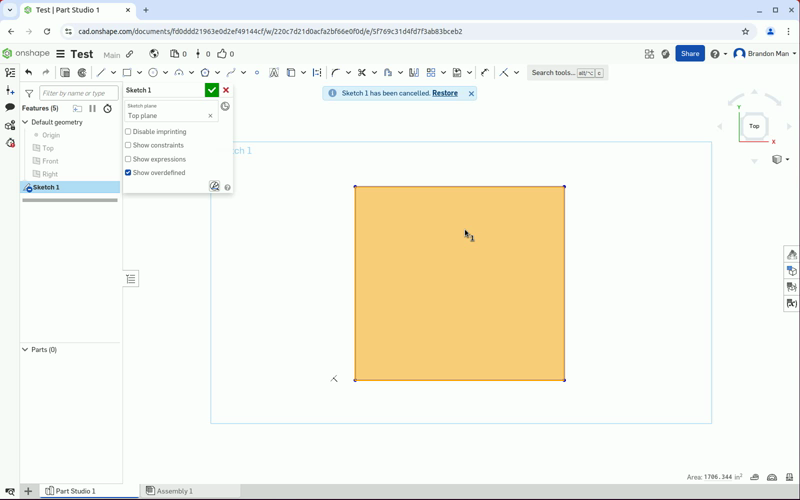
mouse_move(73, 352)
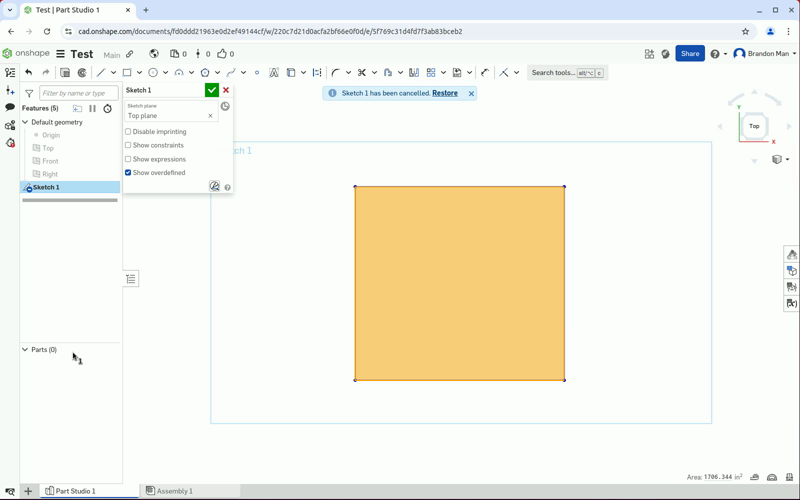
key(shift+y)
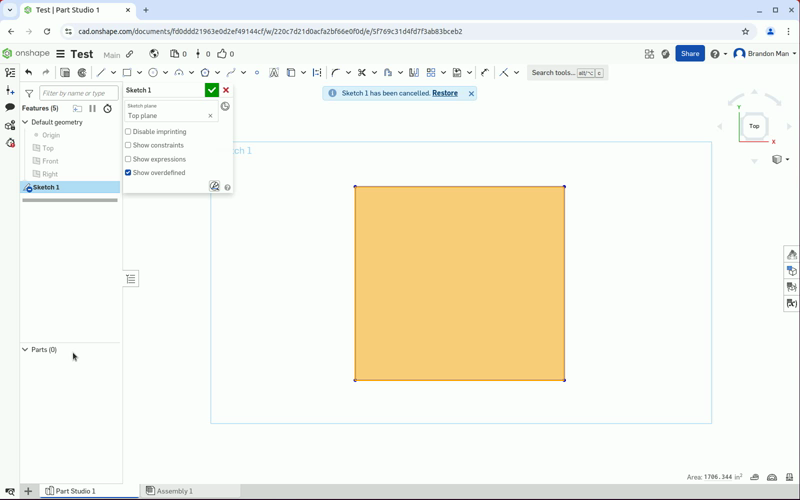
key(shift+e)
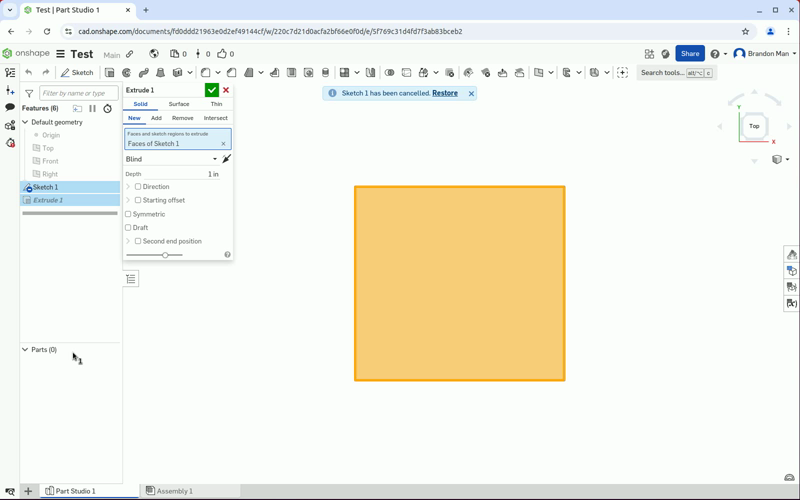
mouse_move(143, 106)
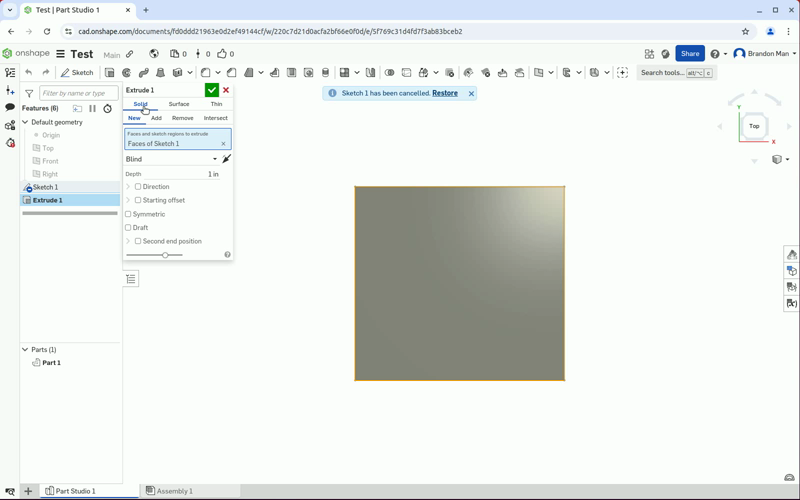
click(143, 106)
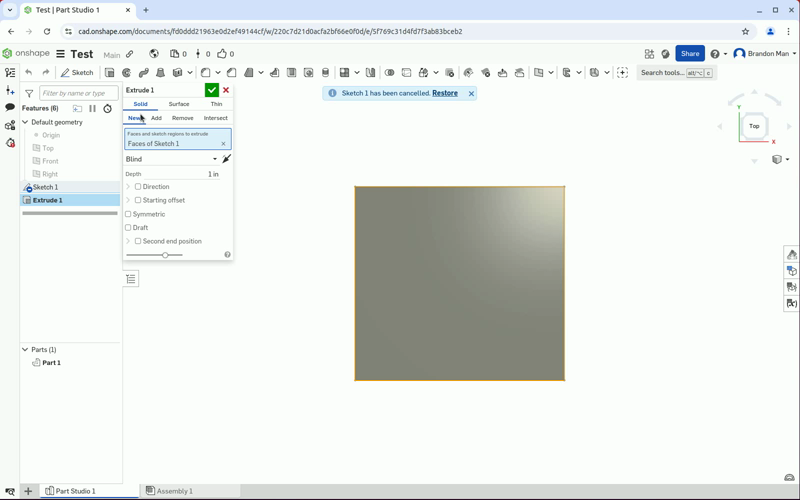
mouse_move(137, 120)
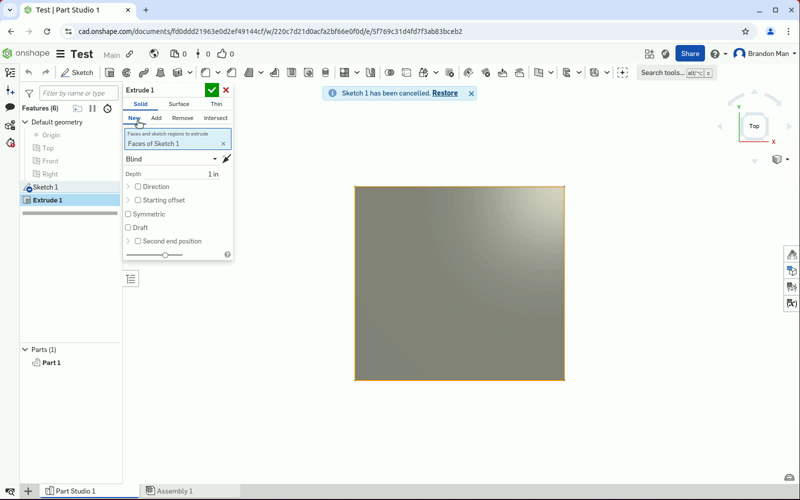
click(137, 120)
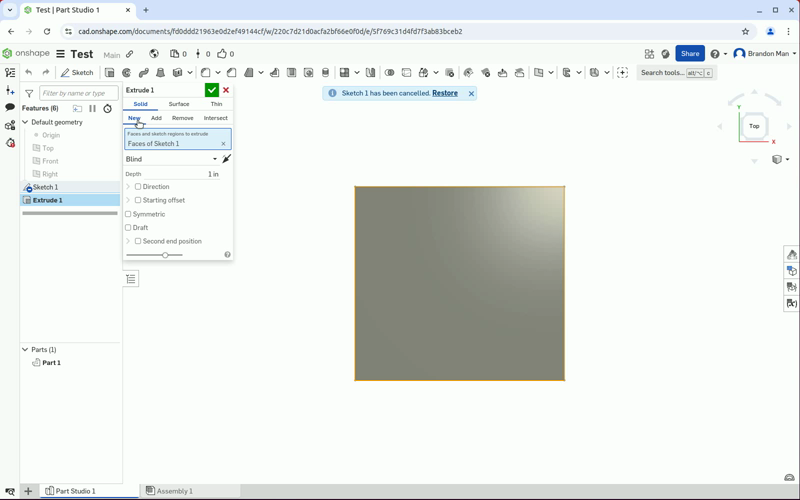
key(tab, 4)
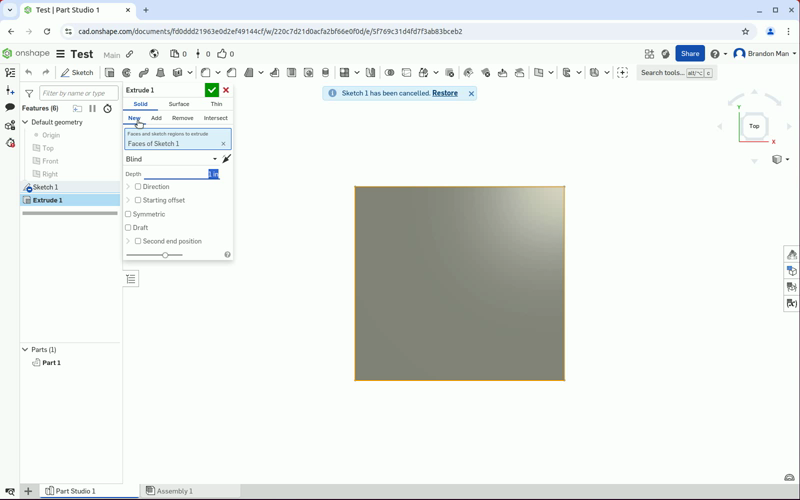
text(1.444)
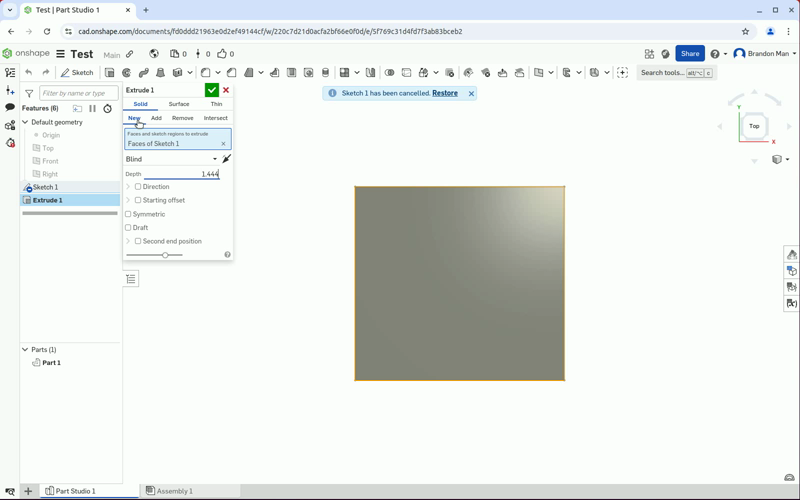
key(enter)
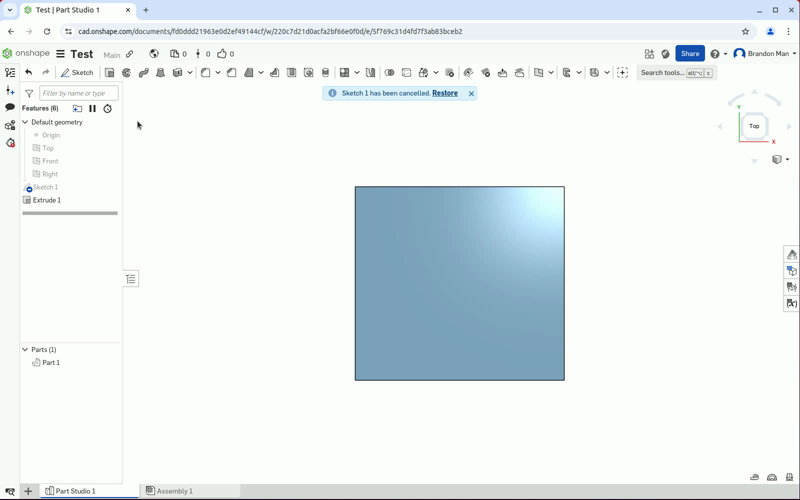
key(shift+h)
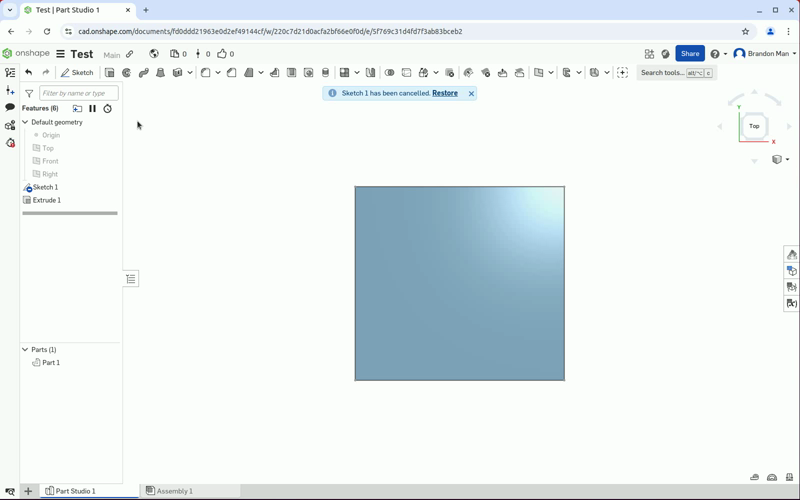
key(shift+h)
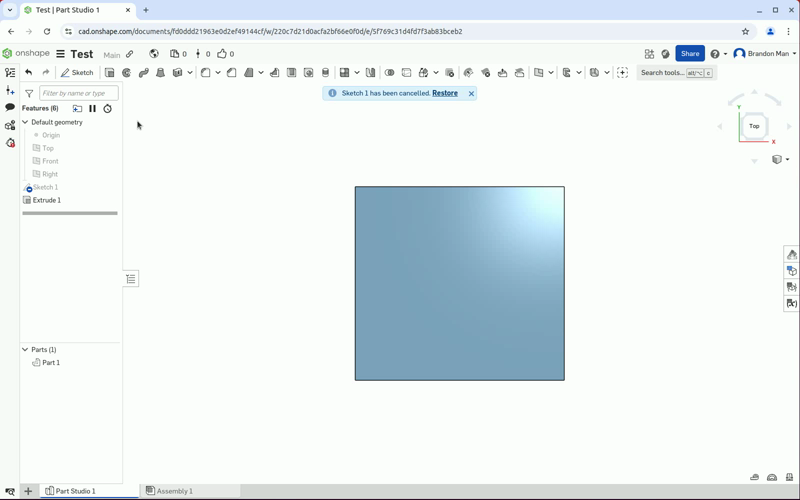
mouse_move(73, 189)
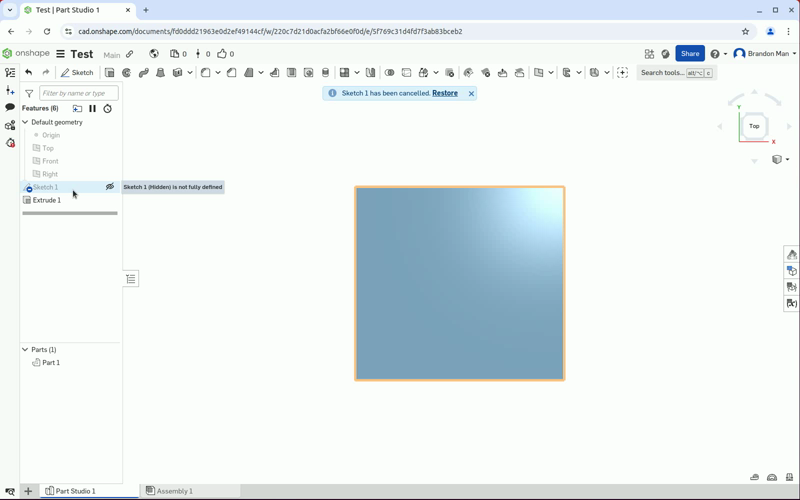
click(73, 189)
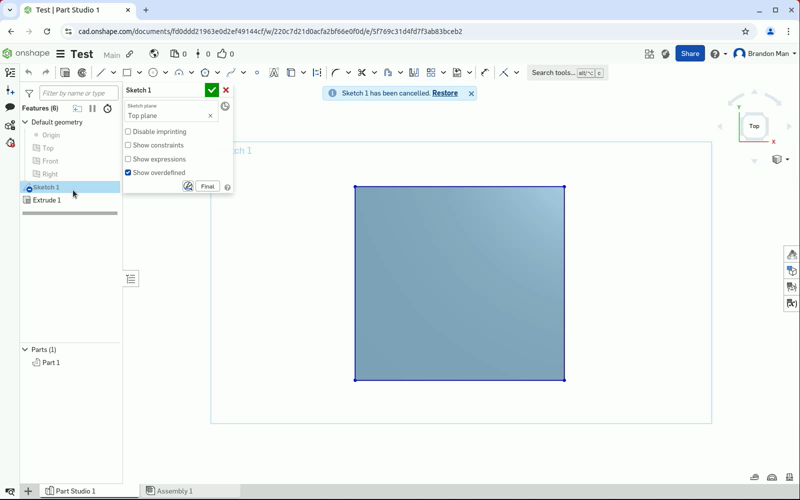
mouse_move(229, 92)
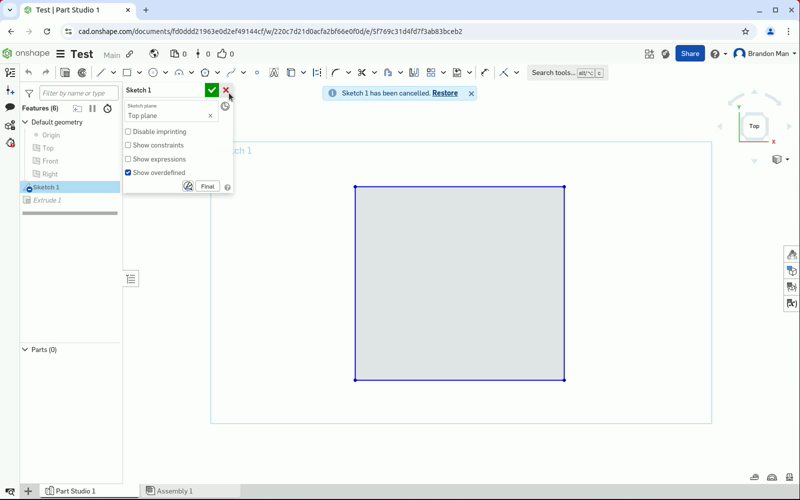
click(229, 92)
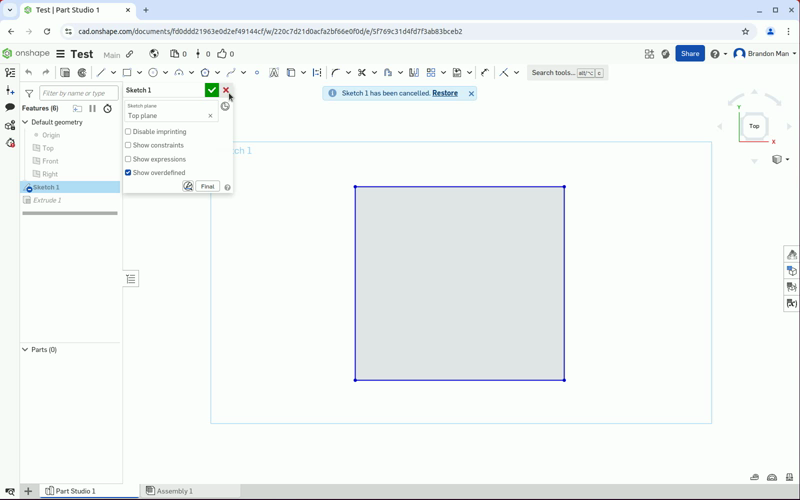
key(shift+s)
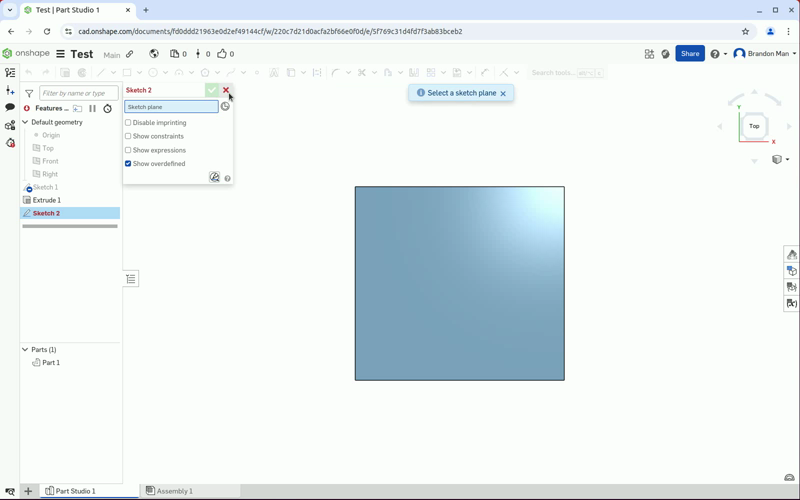
mouse_move(73, 150)
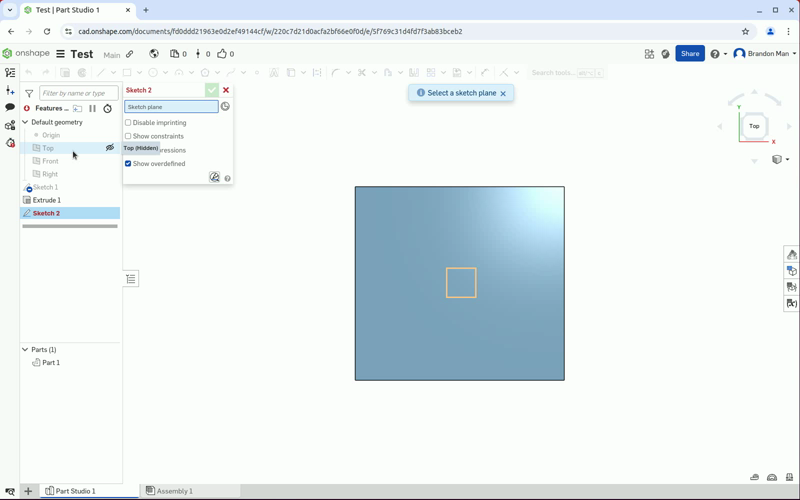
click(73, 150)
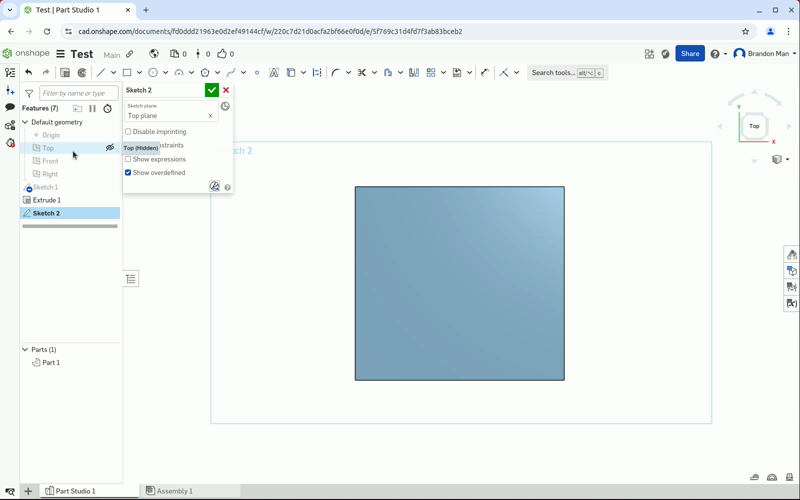
mouse_move(73, 352)
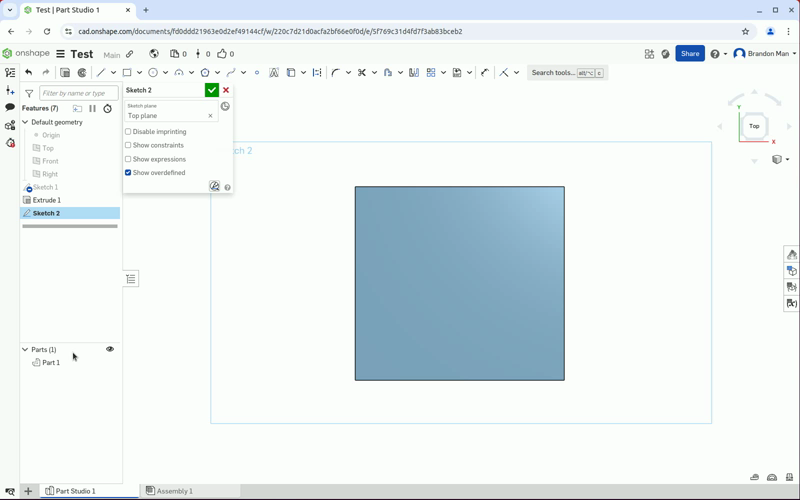
key(y)
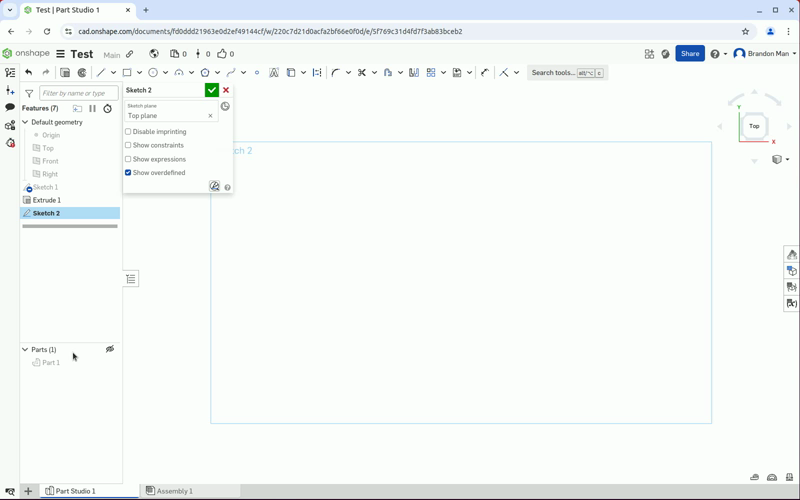
key(l)
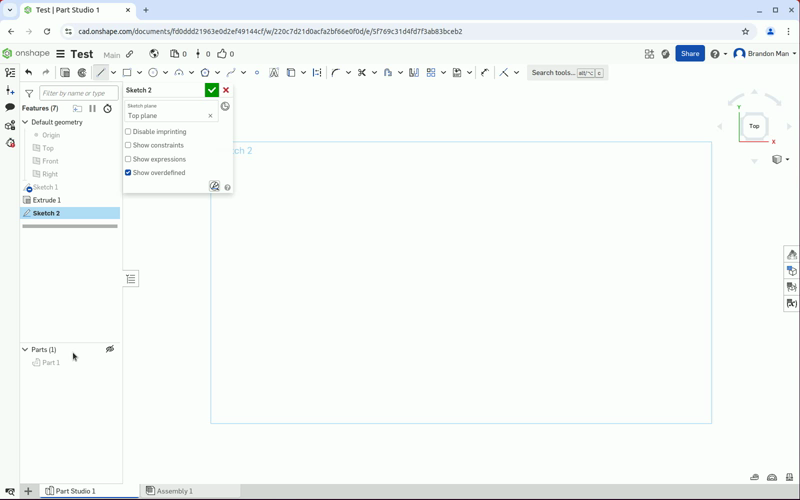
key_down(shift)
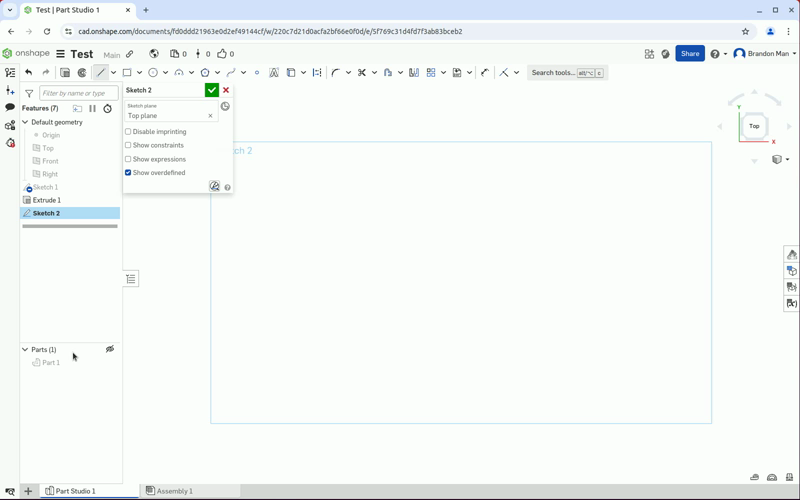
mouse_move(348, 388)
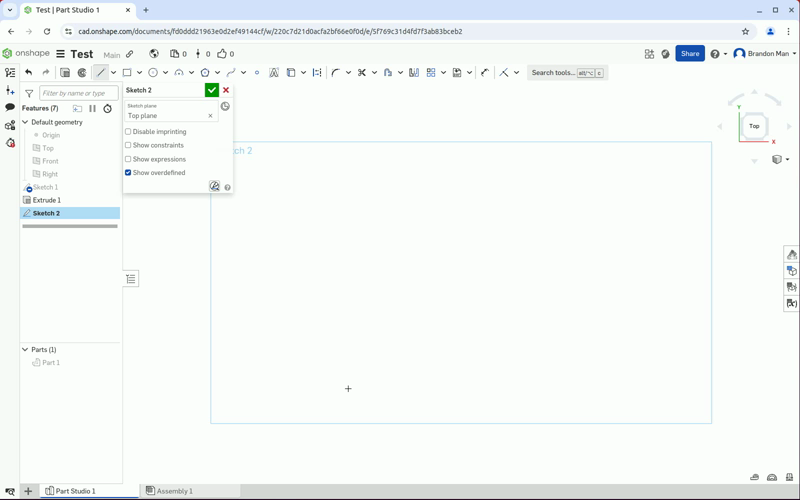
click(348, 388)
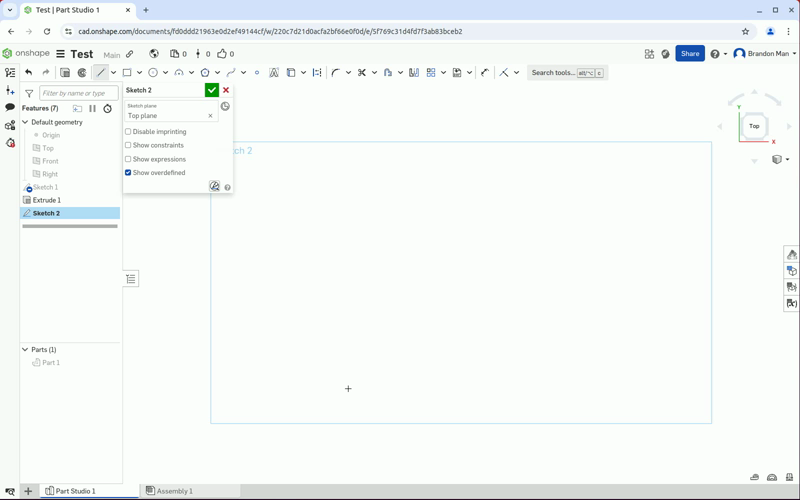
key_up(shift)
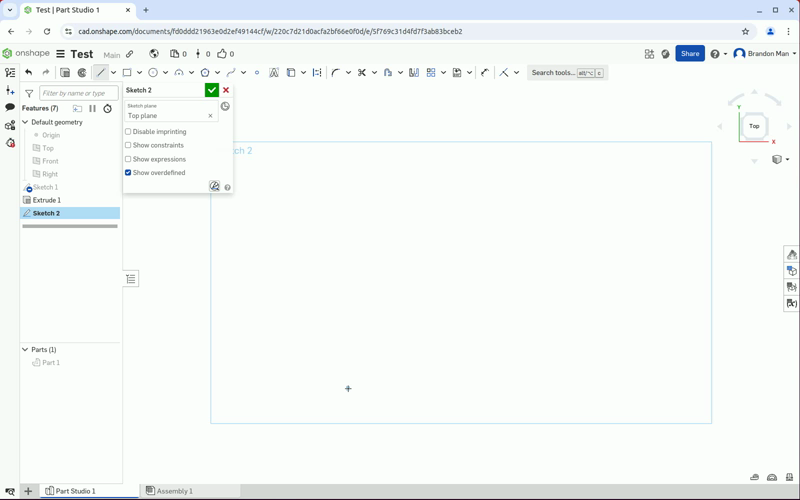
key_down(shift)
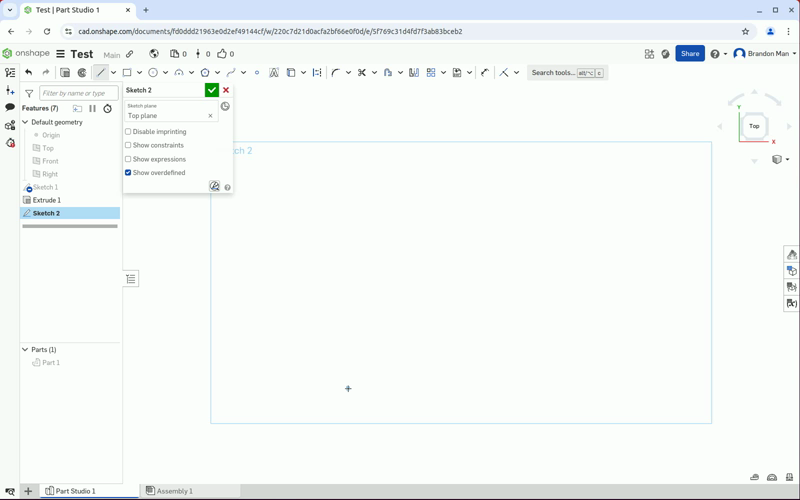
mouse_move(572, 388)
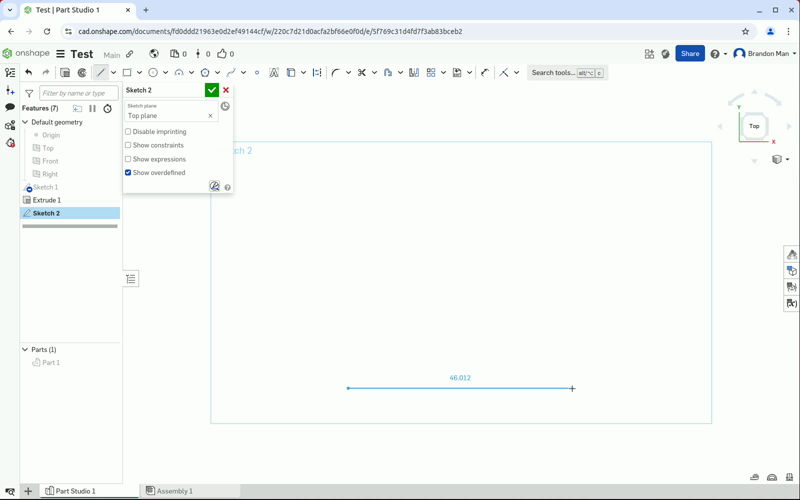
click(572, 388)
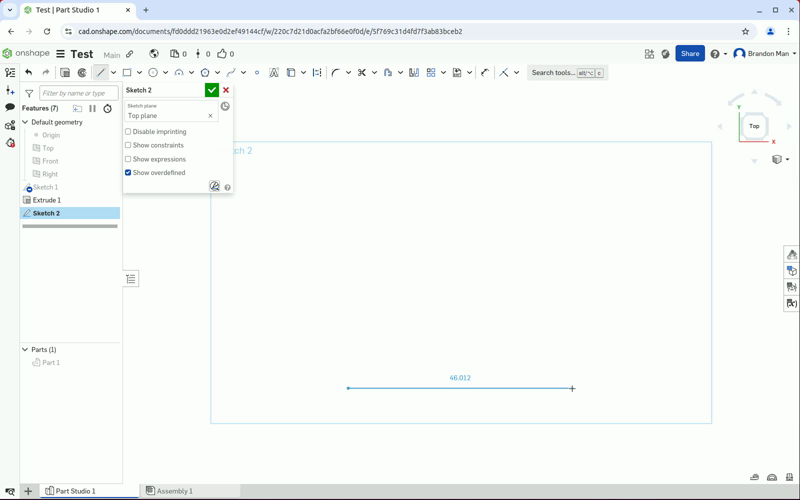
key_up(shift)
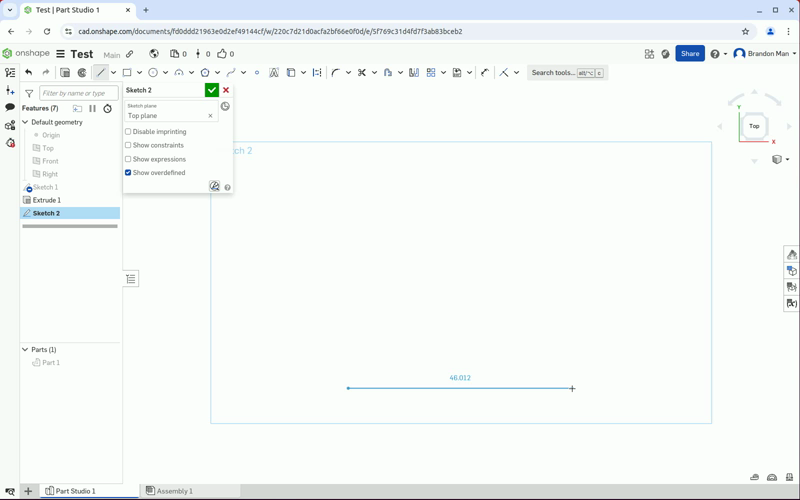
key_down(shift)
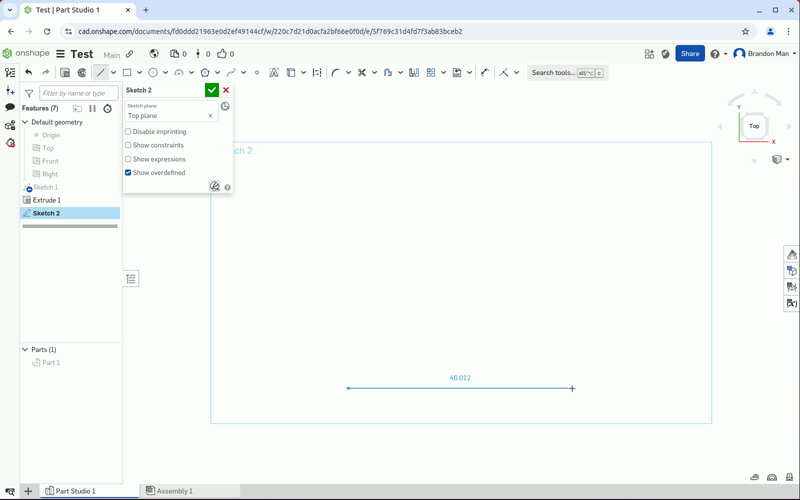
mouse_move(572, 178)
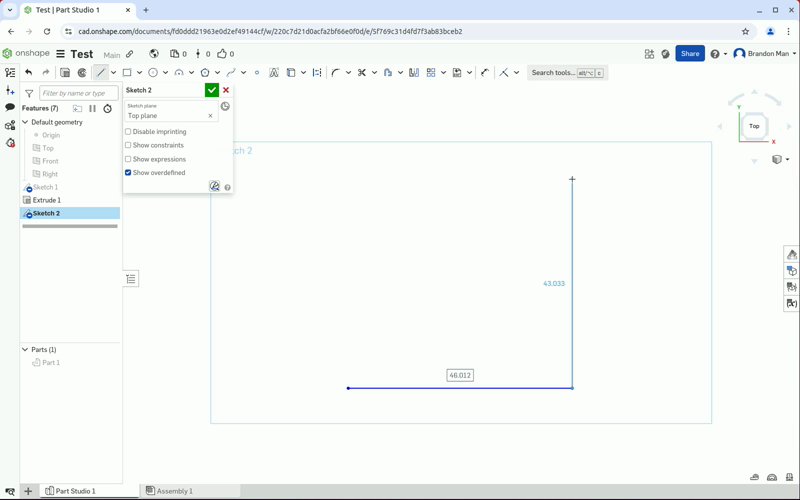
click(572, 178)
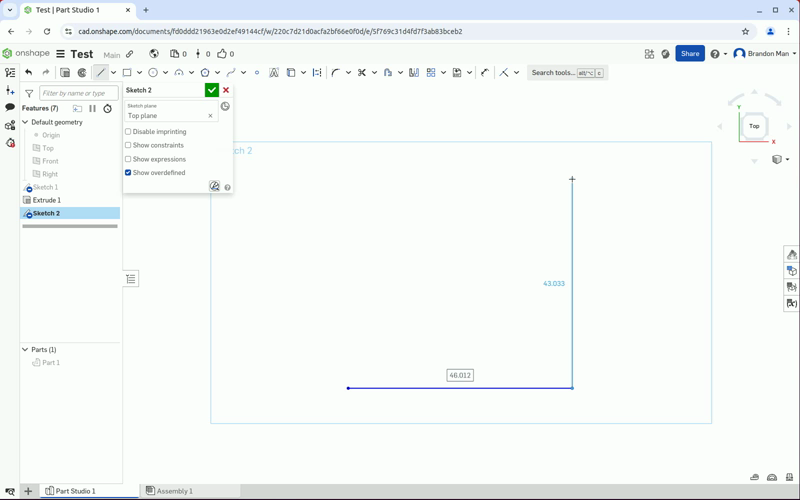
key_up(shift)
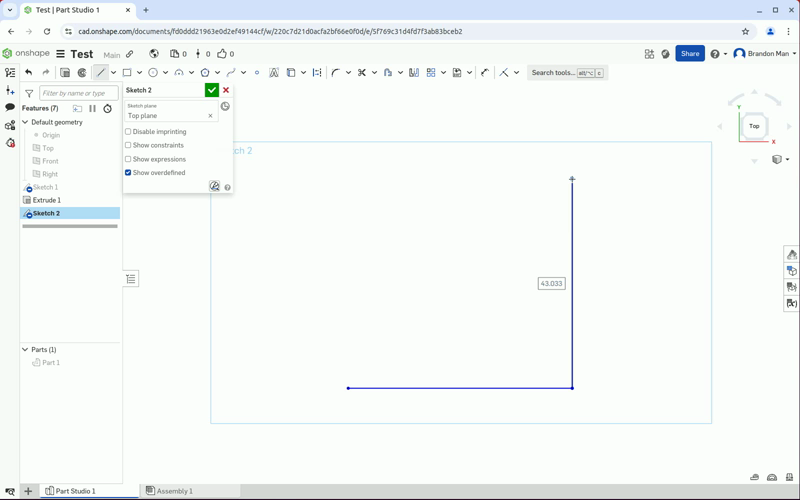
key_down(shift)
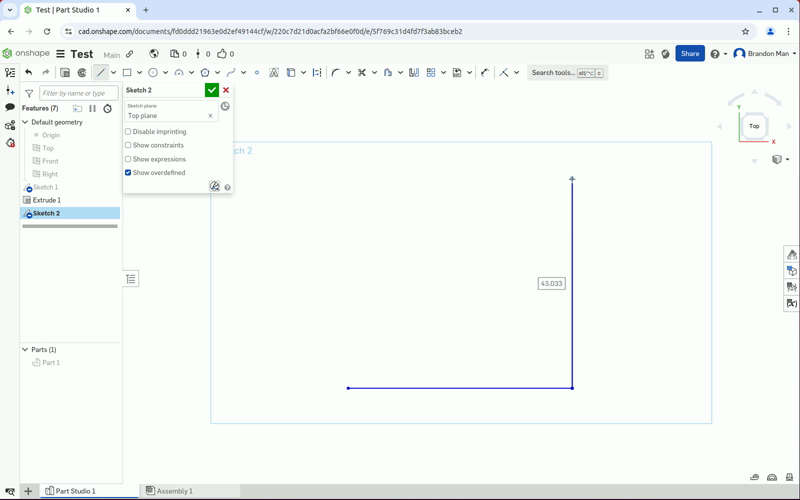
mouse_move(348, 178)
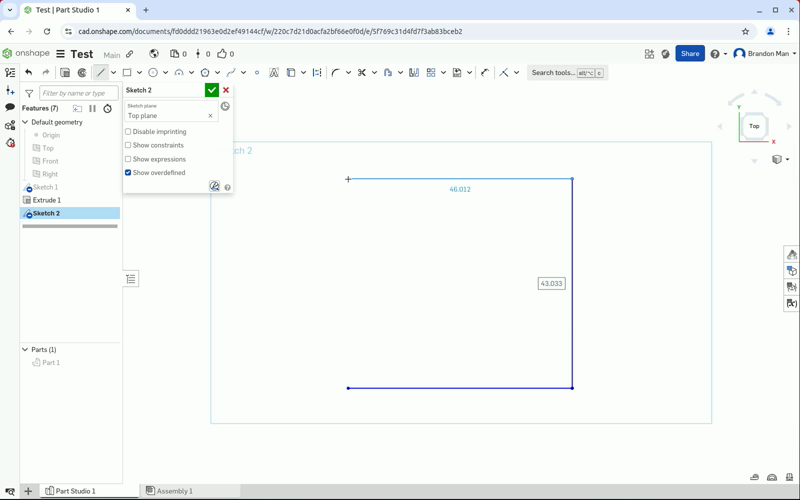
click(348, 178)
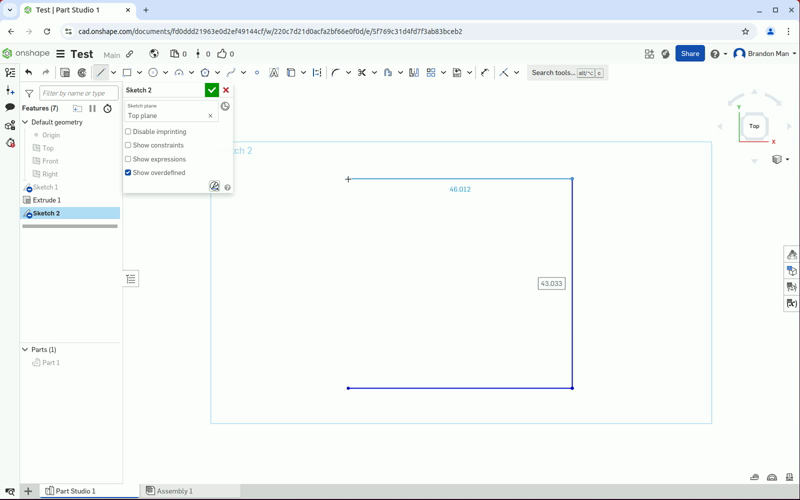
key_up(shift)
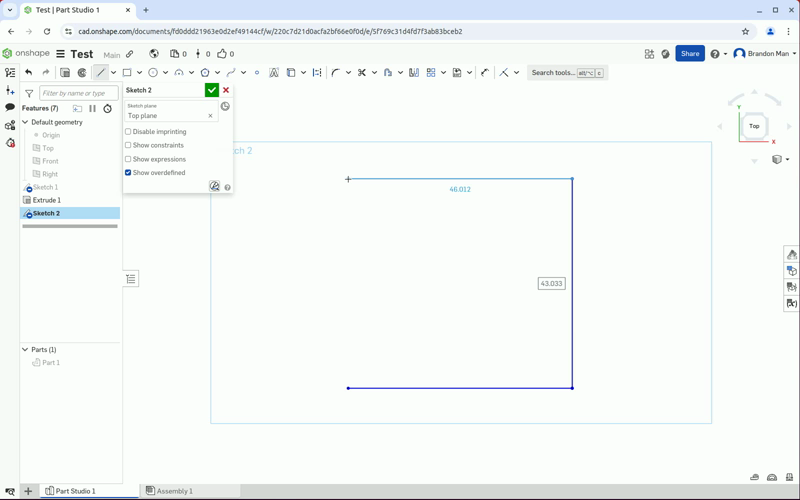
key_down(shift)
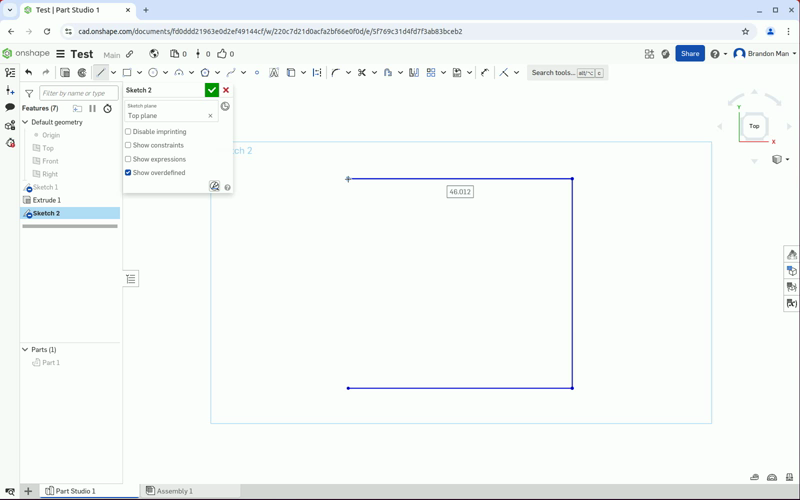
mouse_move(348, 388)
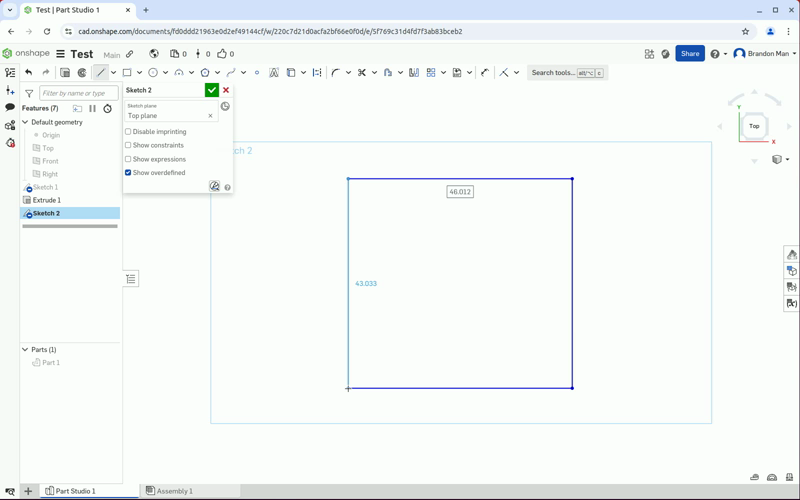
key_up(shift)
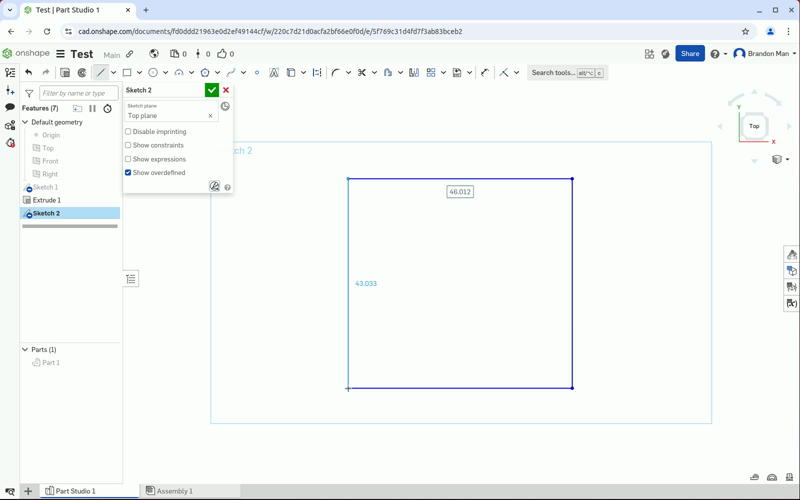
click(348, 388)
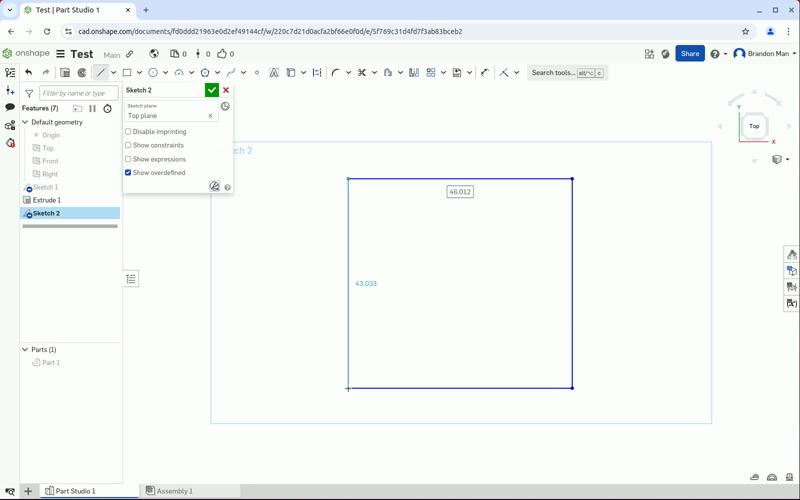
key(esc)
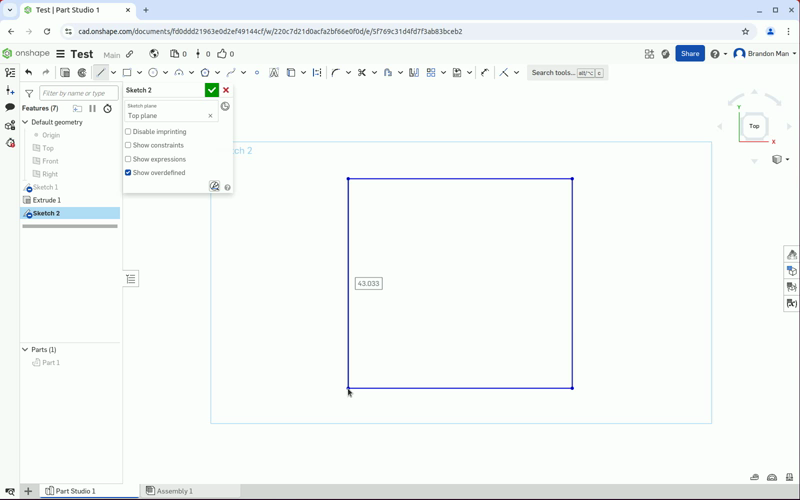
key(l)
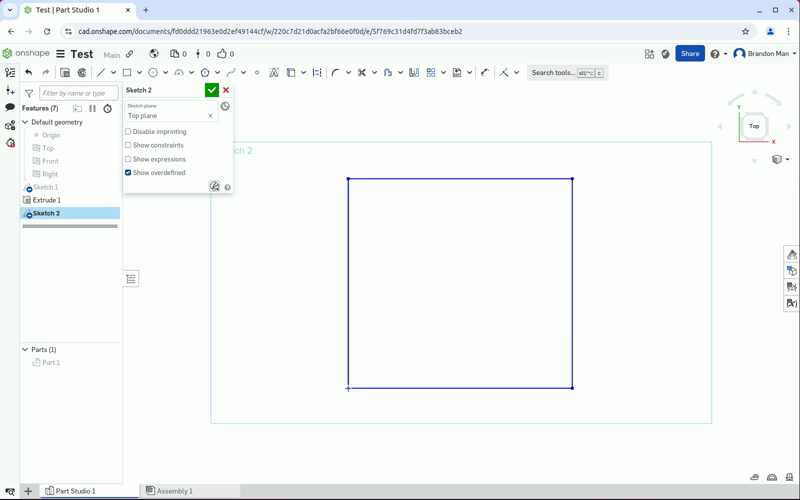
key_down(shift)
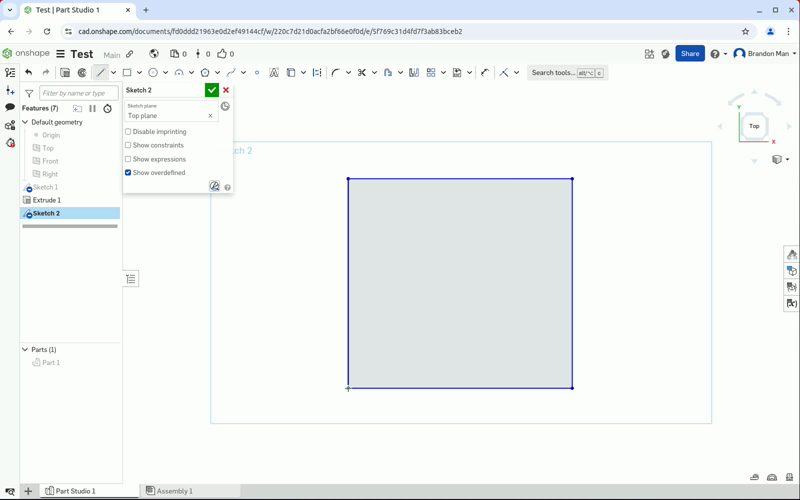
mouse_move(355, 381)
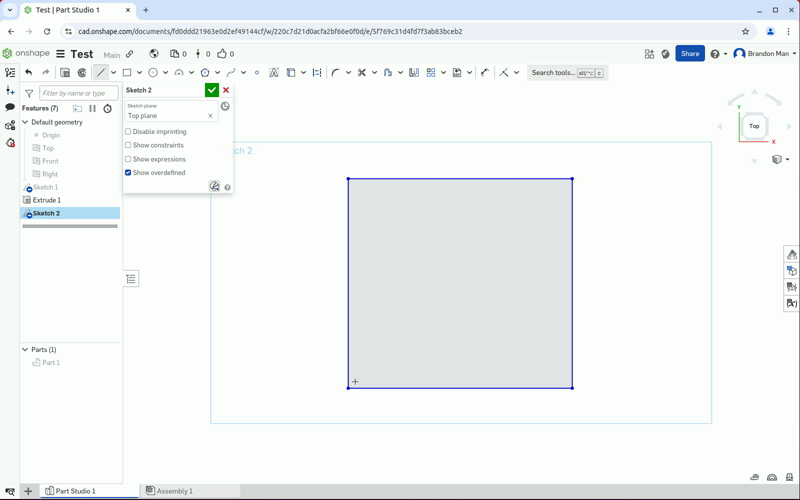
click(355, 381)
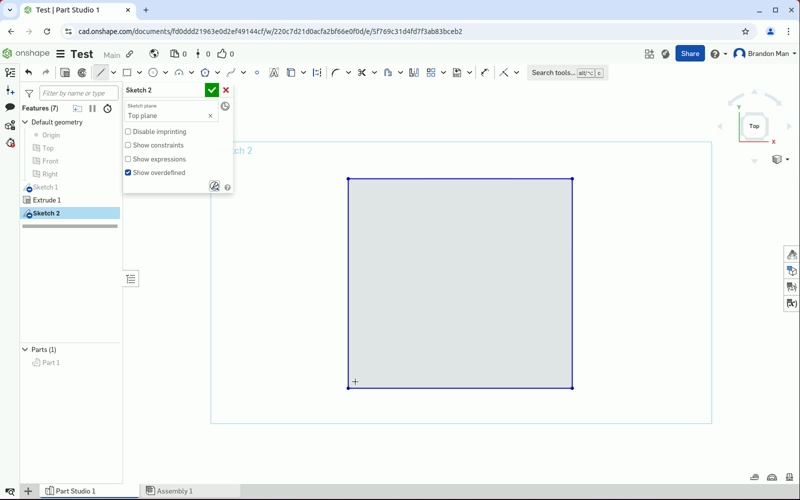
key_up(shift)
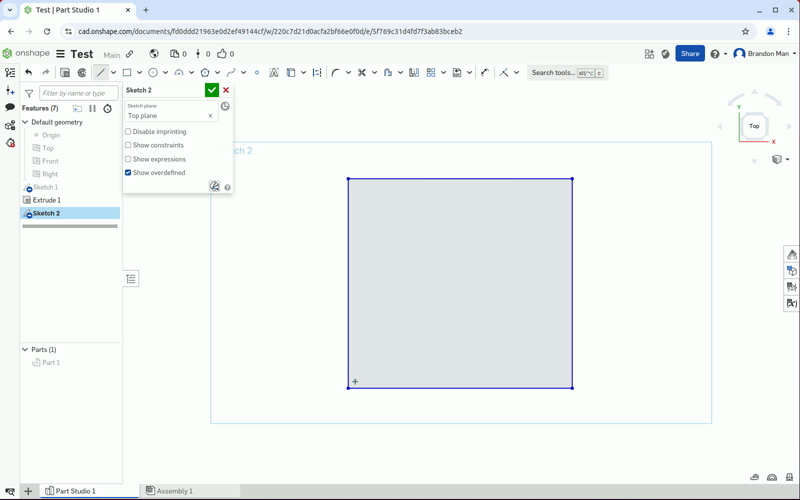
key_down(shift)
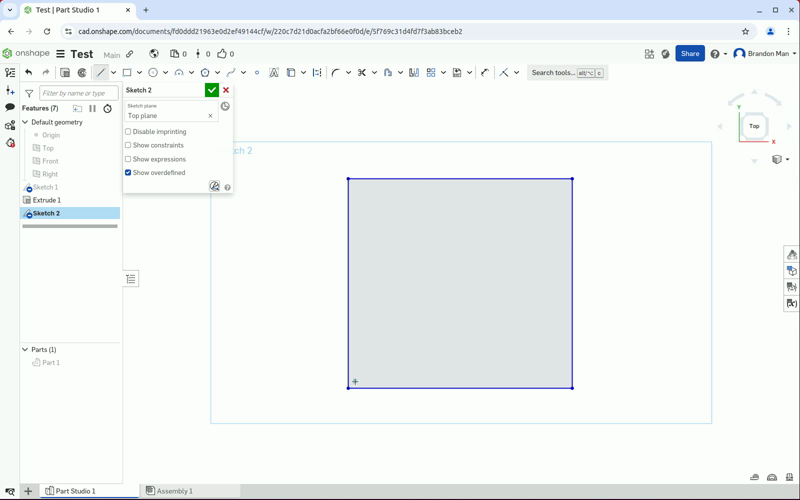
mouse_move(564, 381)
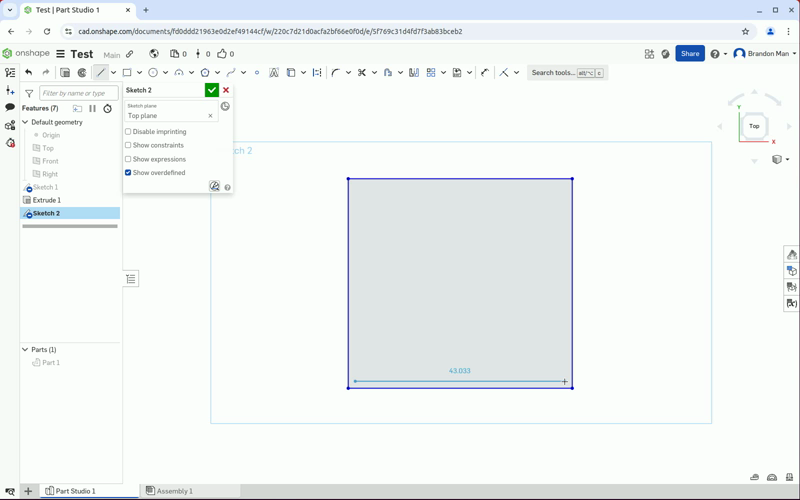
click(564, 381)
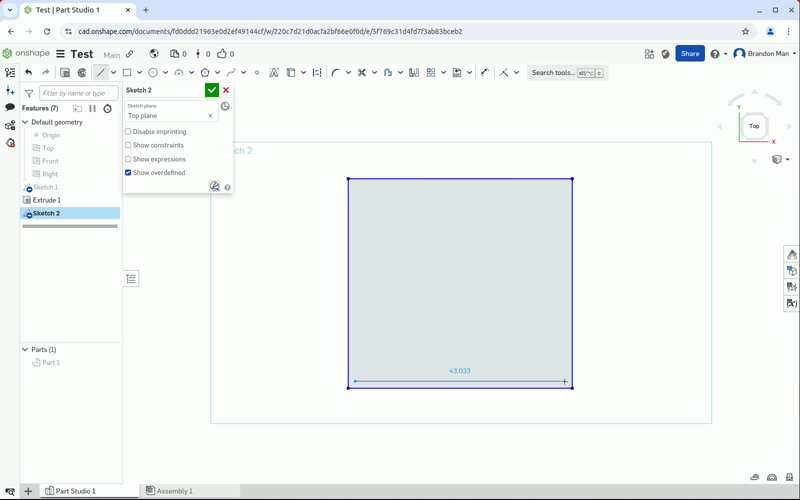
key_up(shift)
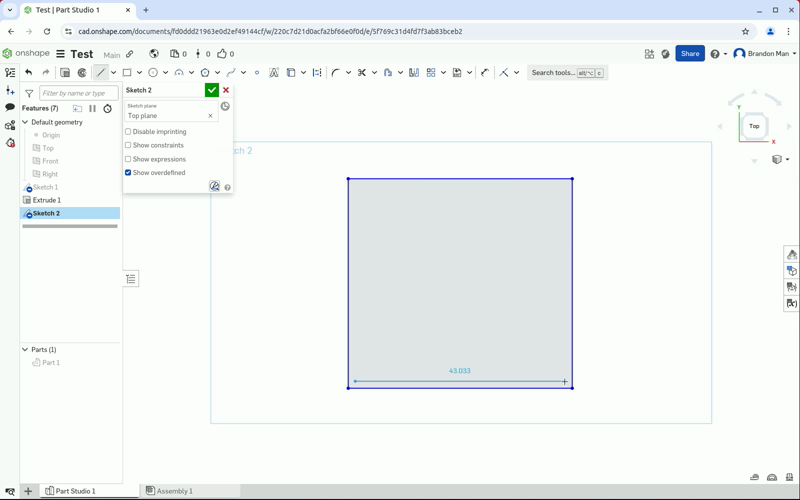
key_down(shift)
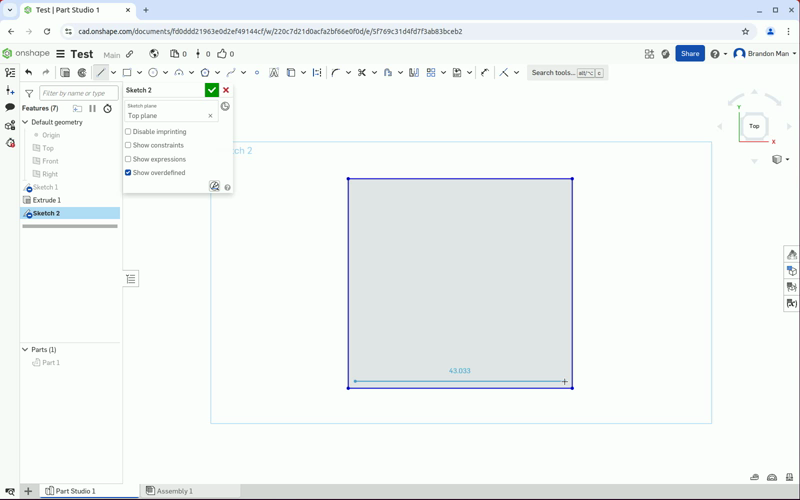
mouse_move(564, 185)
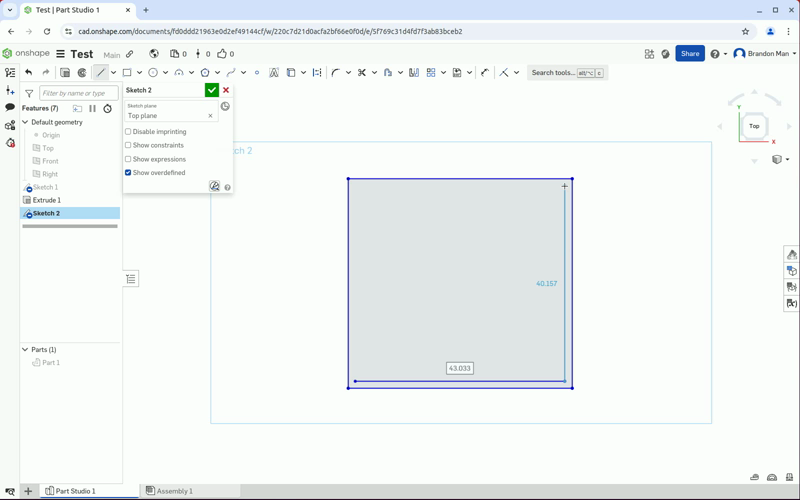
click(564, 185)
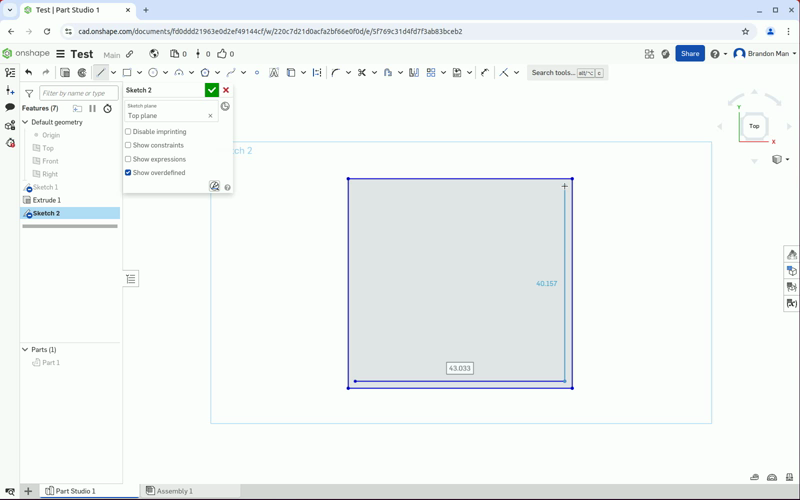
key_up(shift)
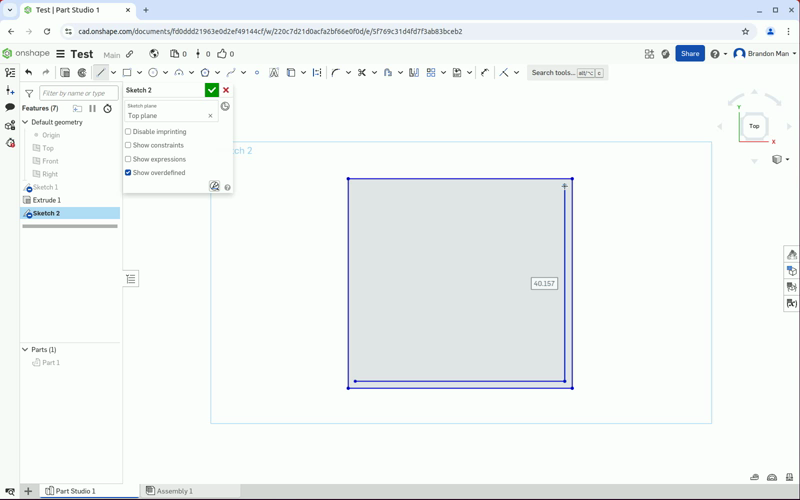
key_down(shift)
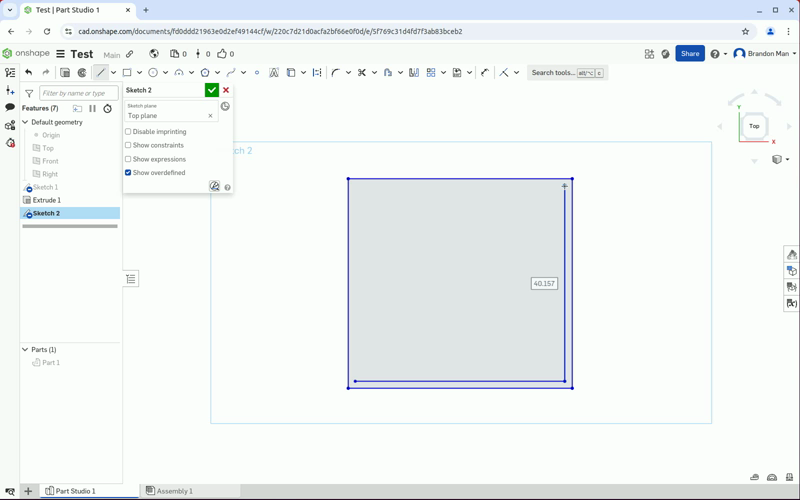
mouse_move(355, 185)
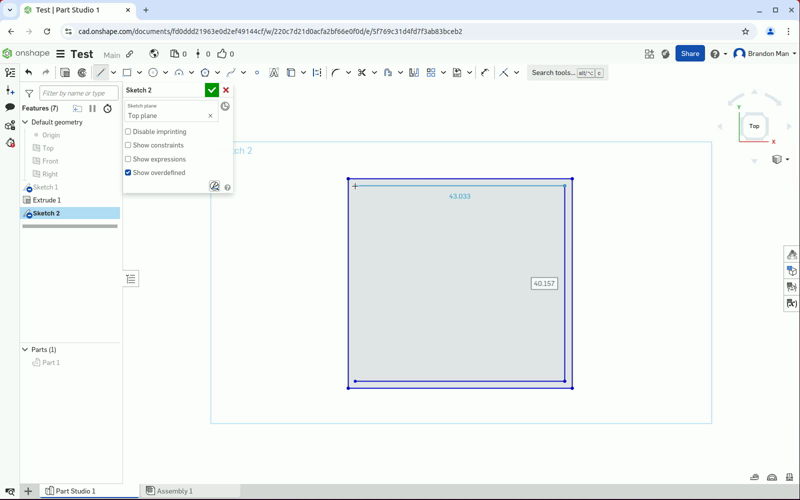
click(355, 185)
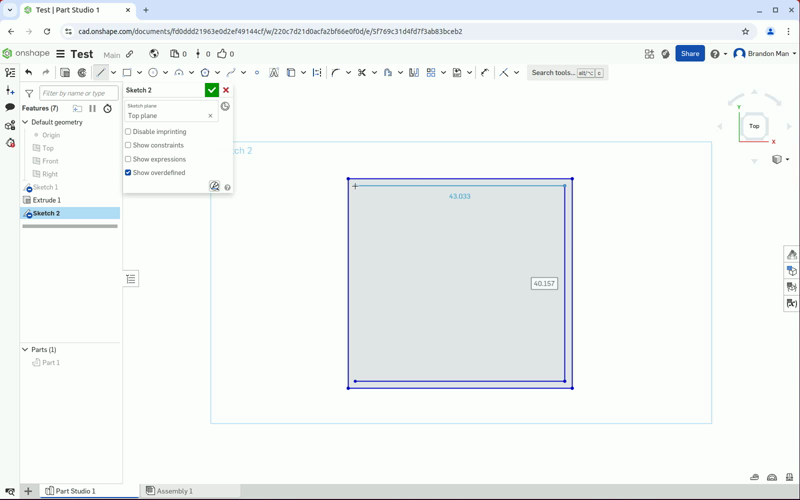
key_up(shift)
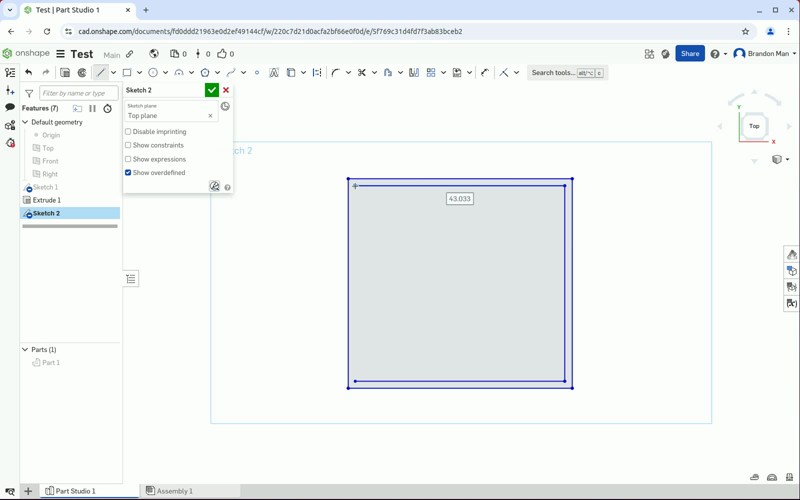
key_down(shift)
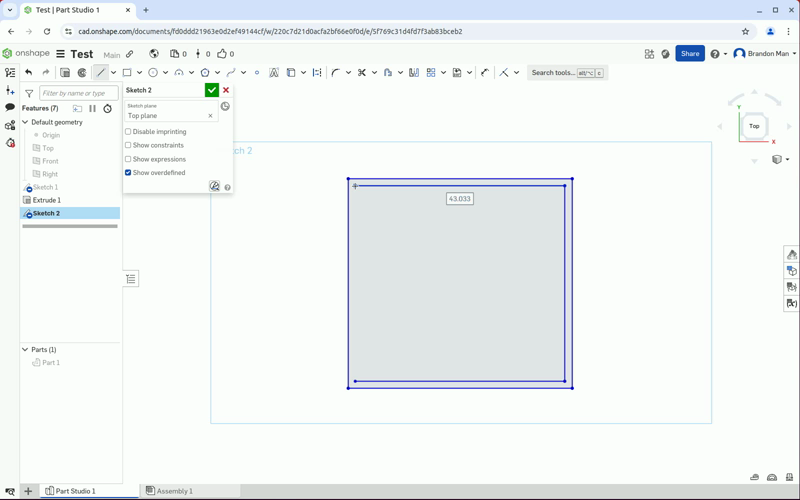
mouse_move(355, 381)
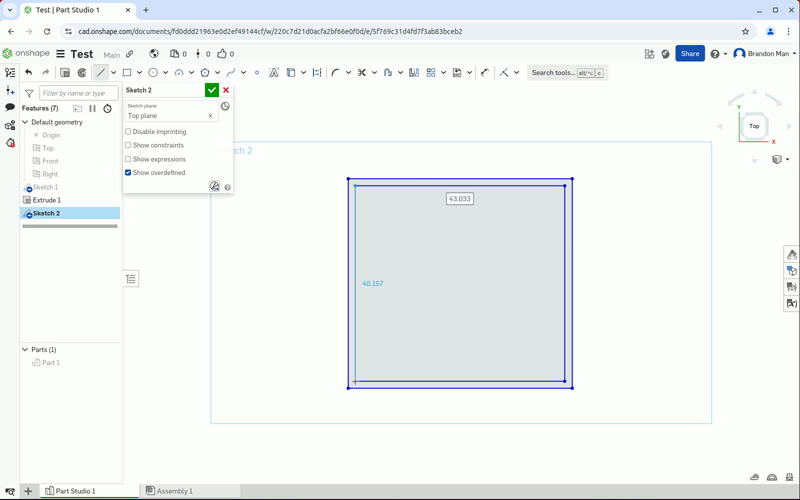
key_up(shift)
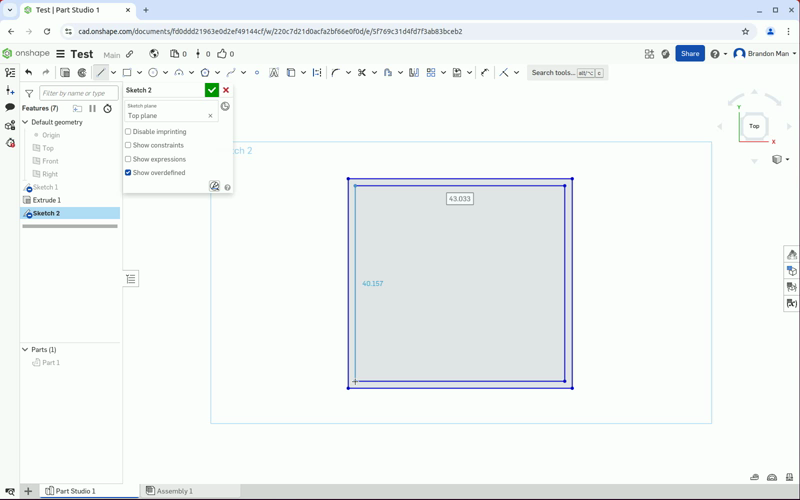
click(355, 381)
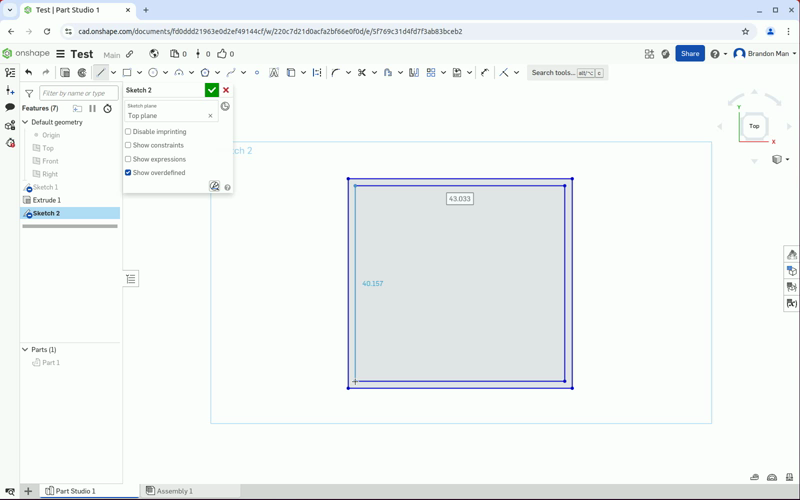
key(esc)
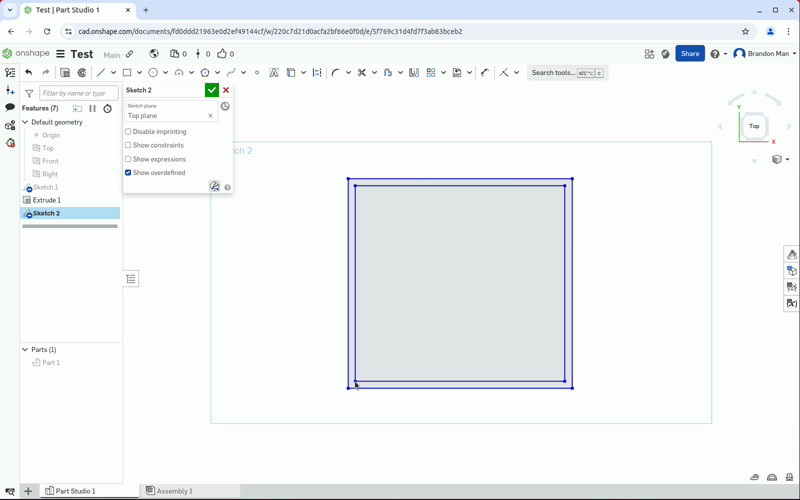
mouse_move(352, 383)
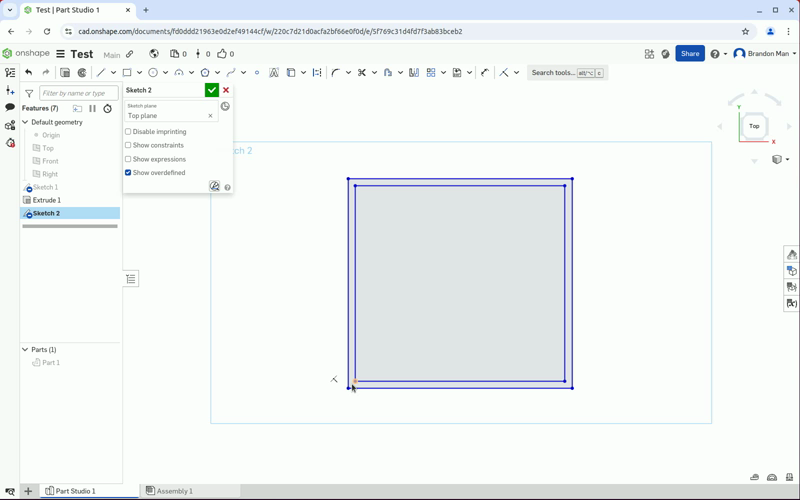
click(352, 383)
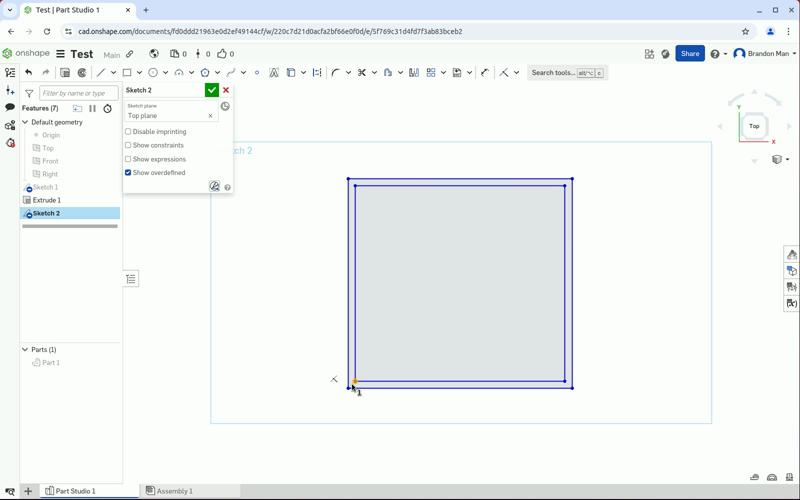
mouse_move(73, 352)
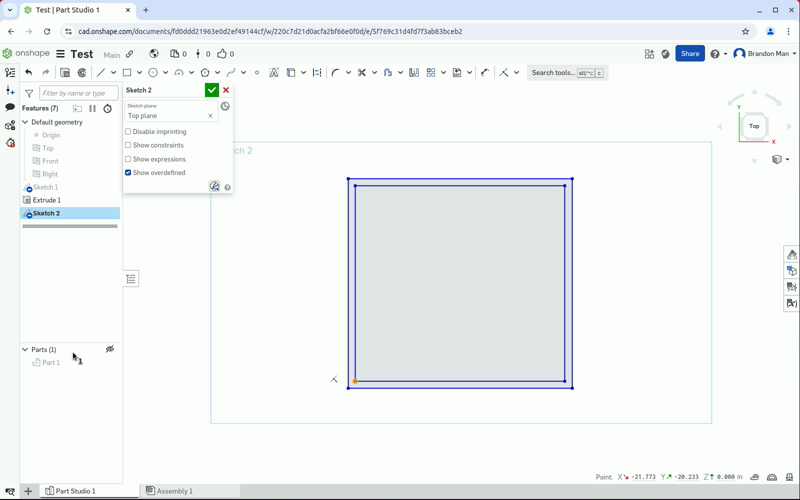
key(shift+y)
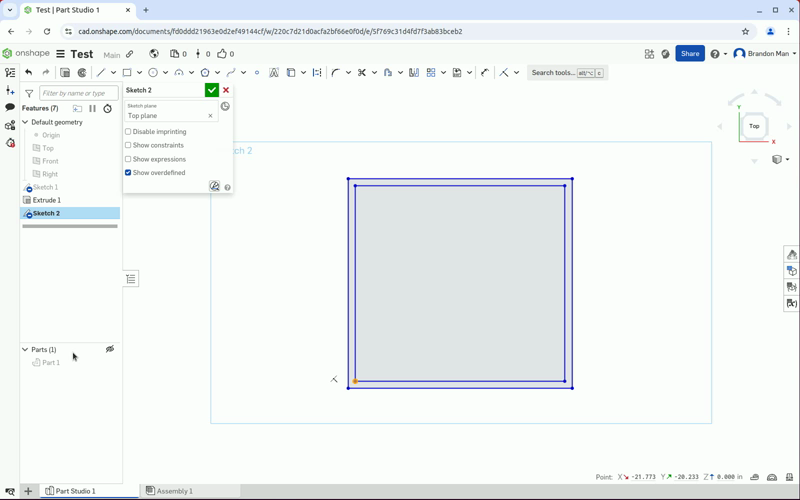
key(shift+e)
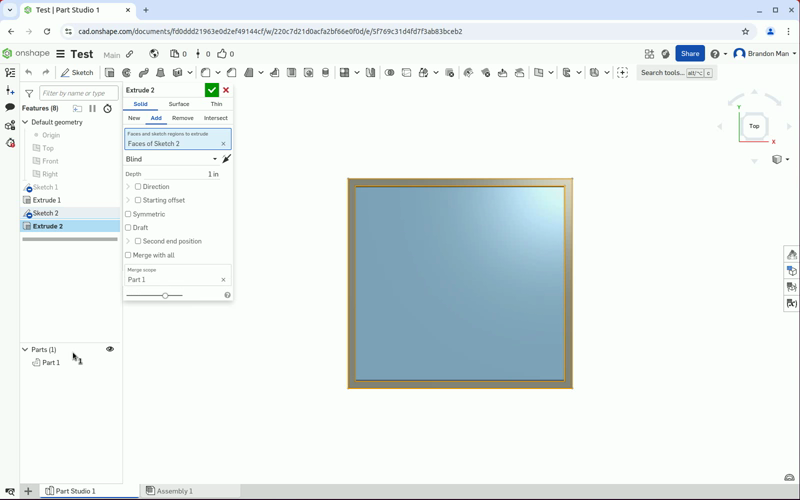
mouse_move(143, 106)
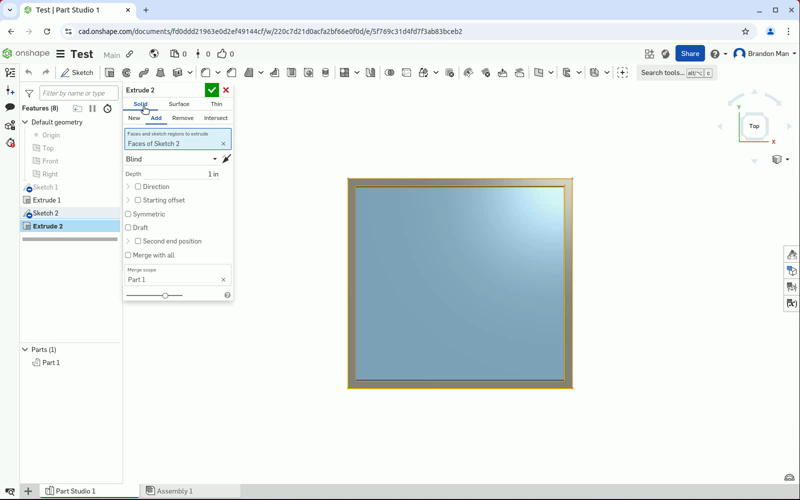
click(143, 106)
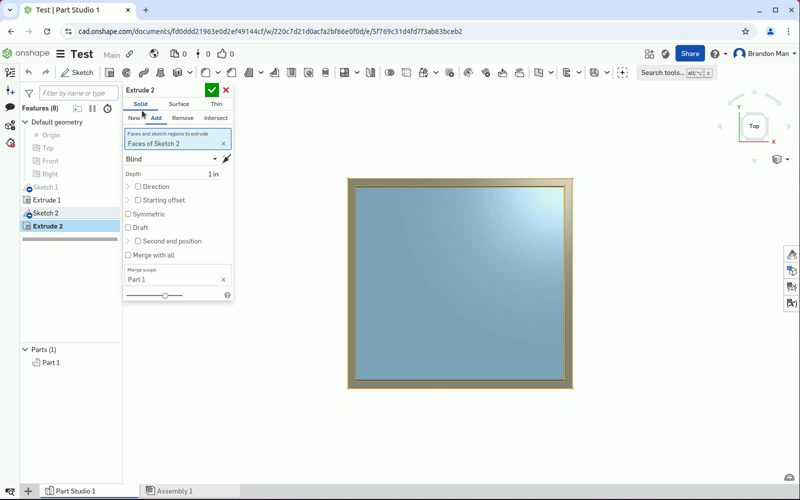
mouse_move(137, 120)
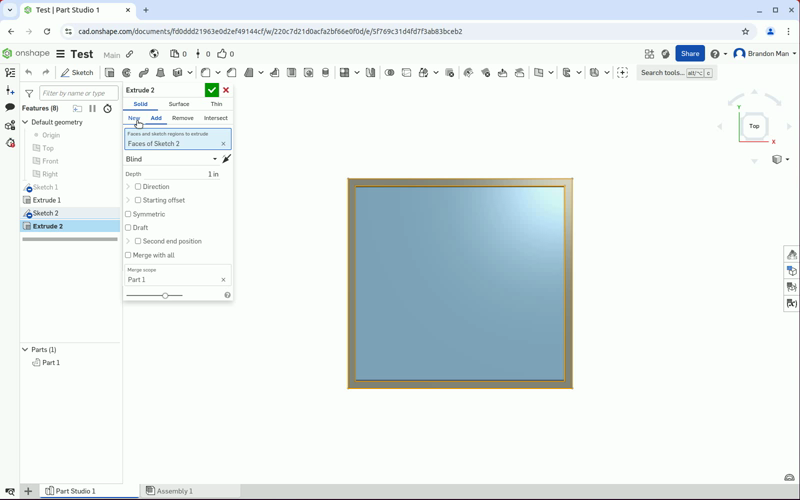
click(137, 120)
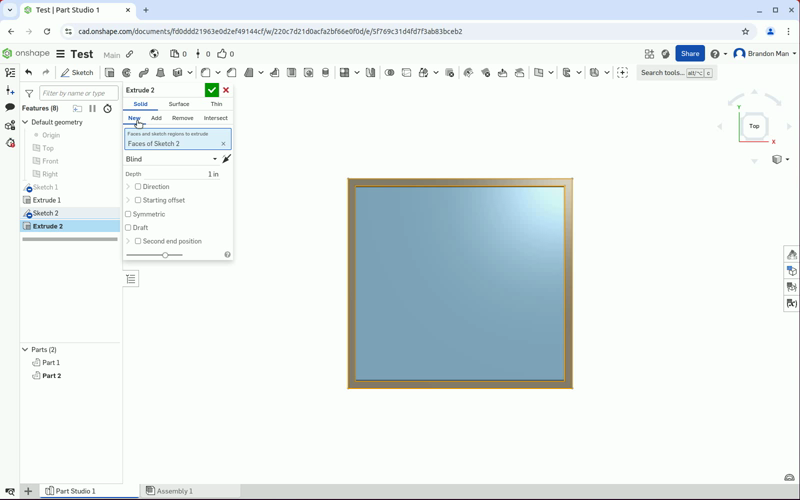
key(tab, 4)
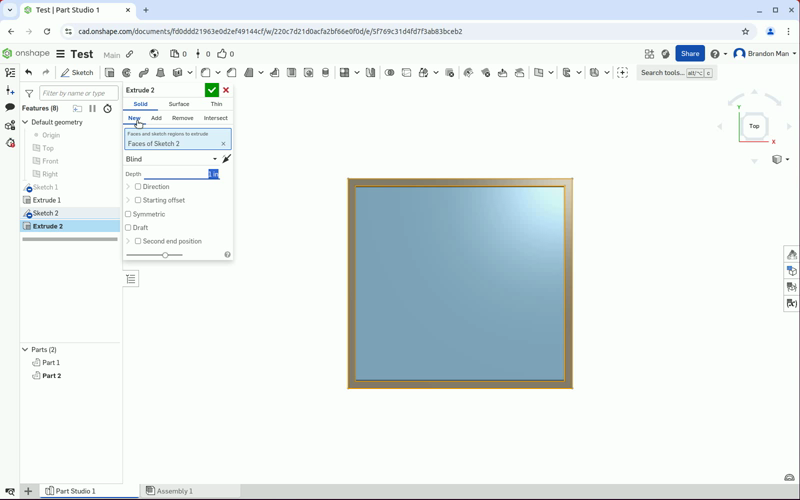
text(12.276)
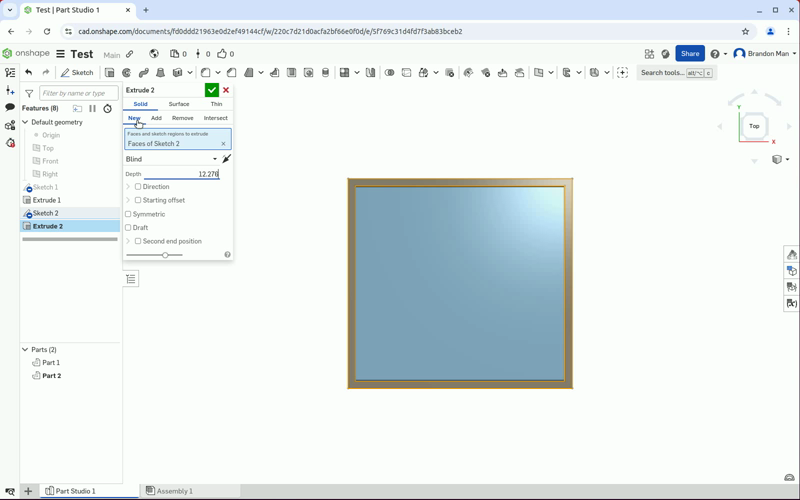
key(enter)
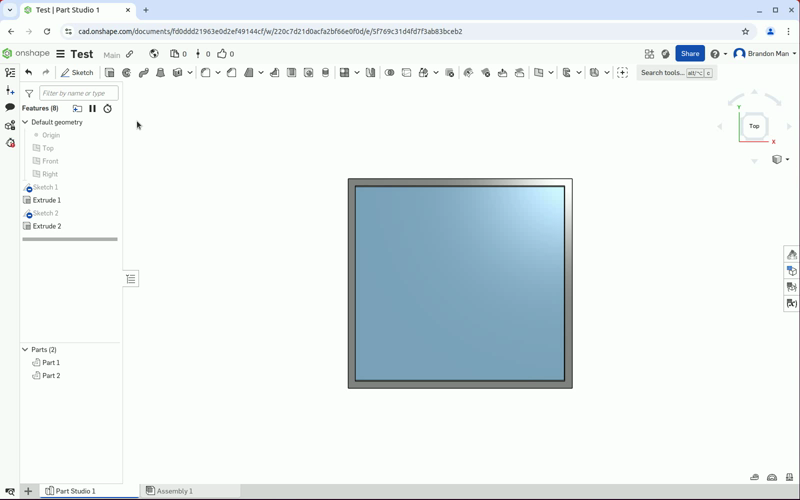
key(shift+h)
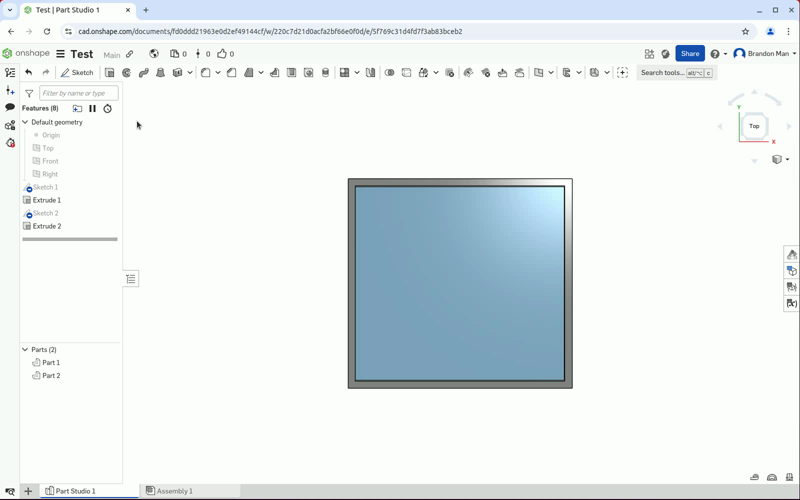
key(shift+h)
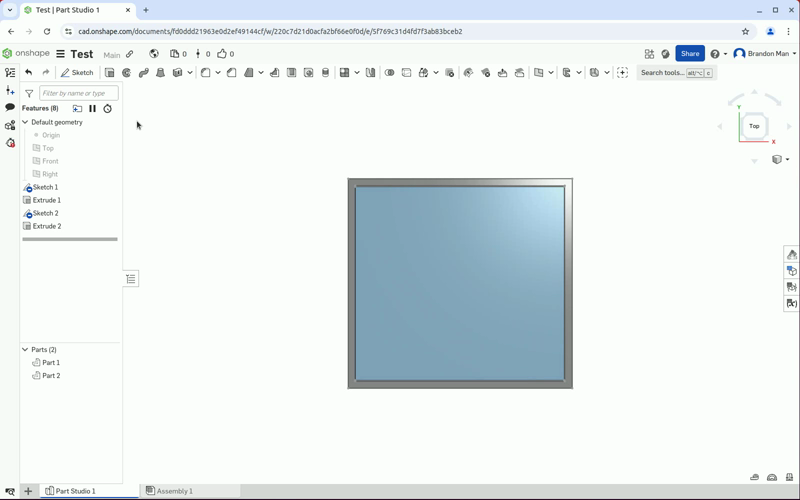
key(shift+7)
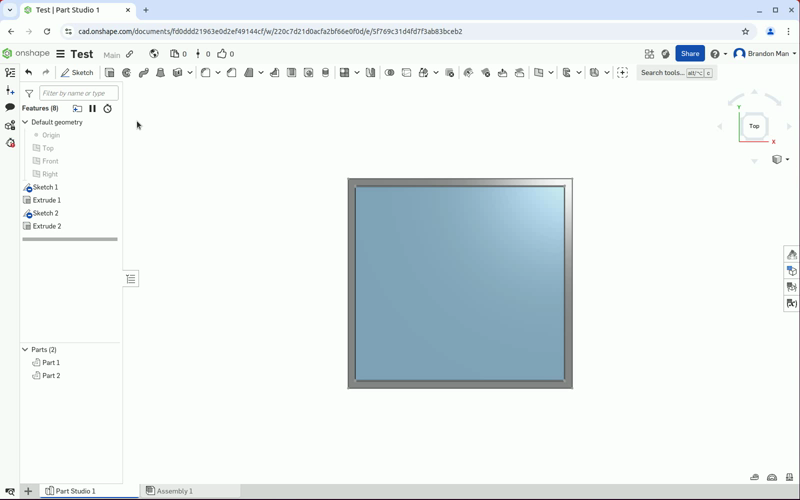
key(up, 3)
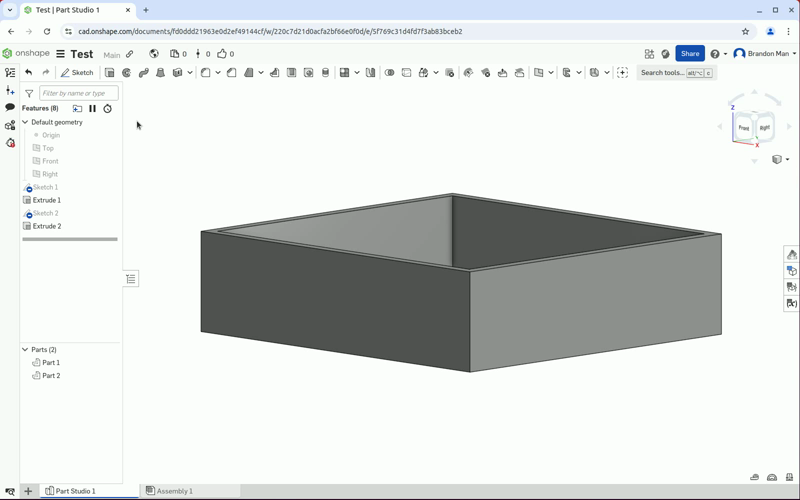
key(left, 3)
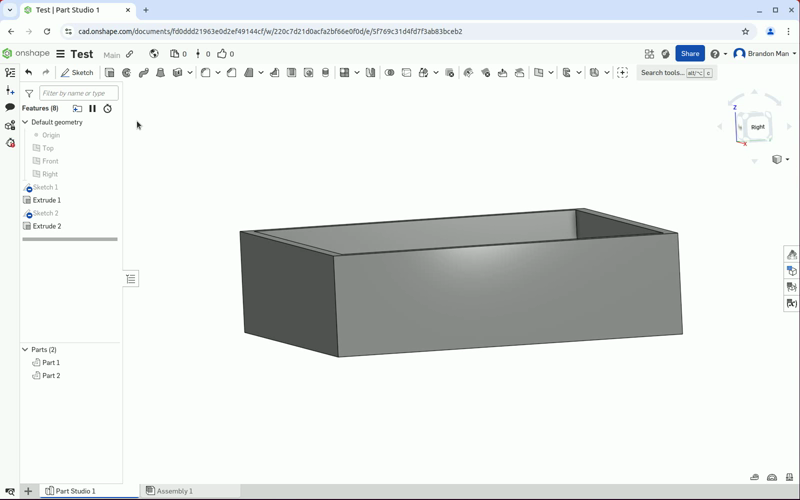
key(right, 3)
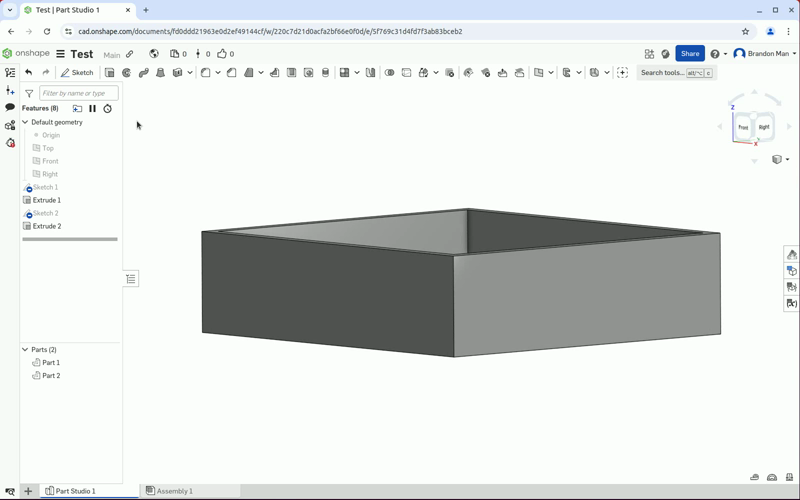
key(down, 3)
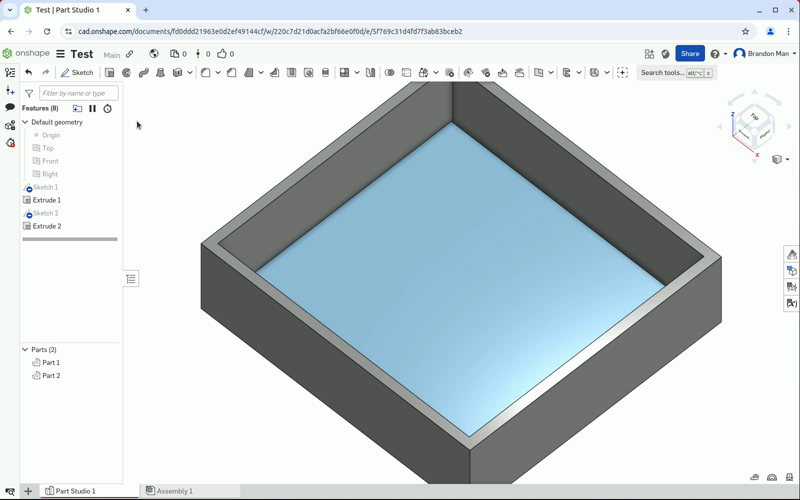
mouse_move(73, 189)
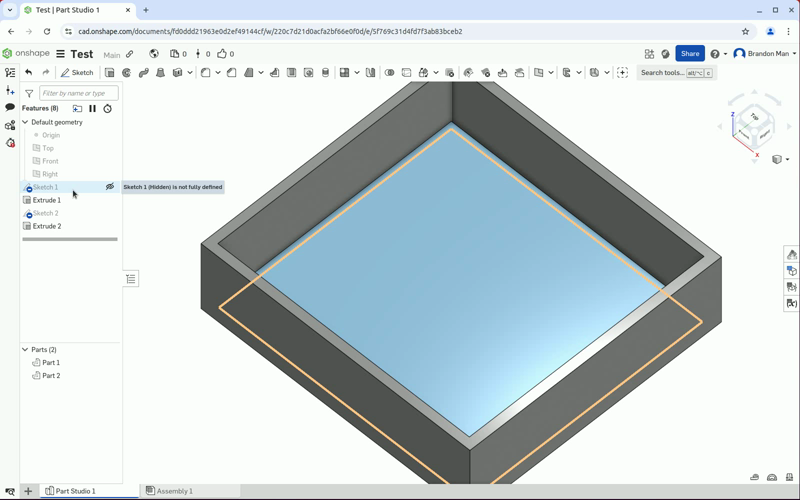
click(73, 189)